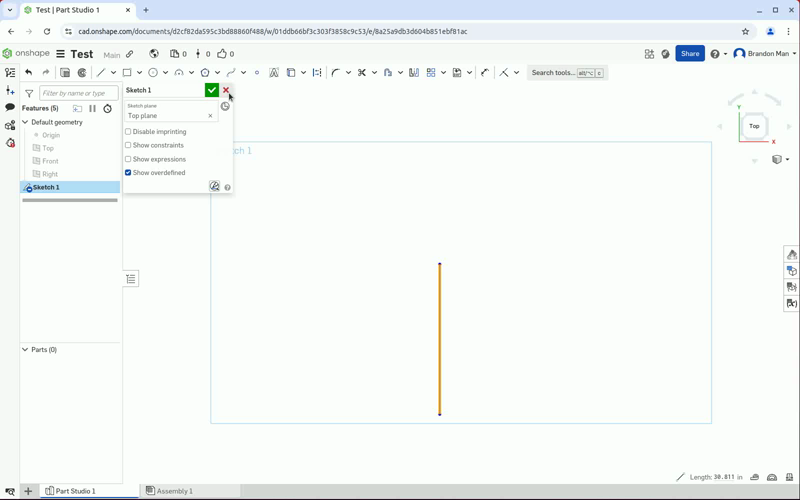
key(shift+h)
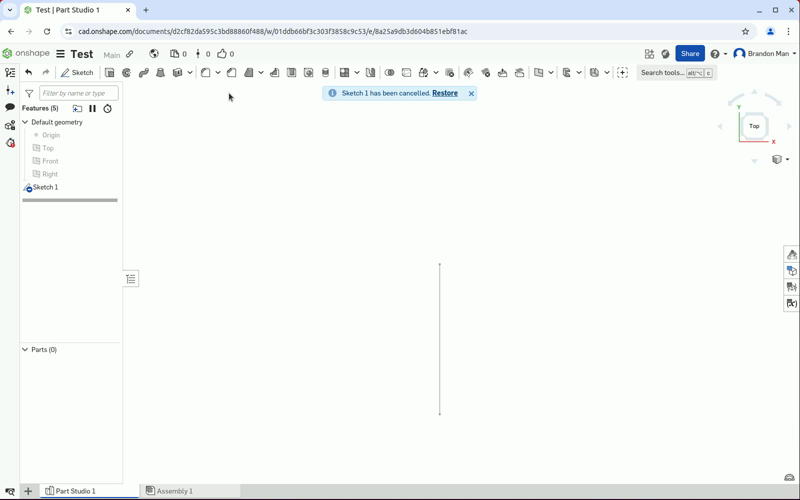
mouse_move(73, 352)
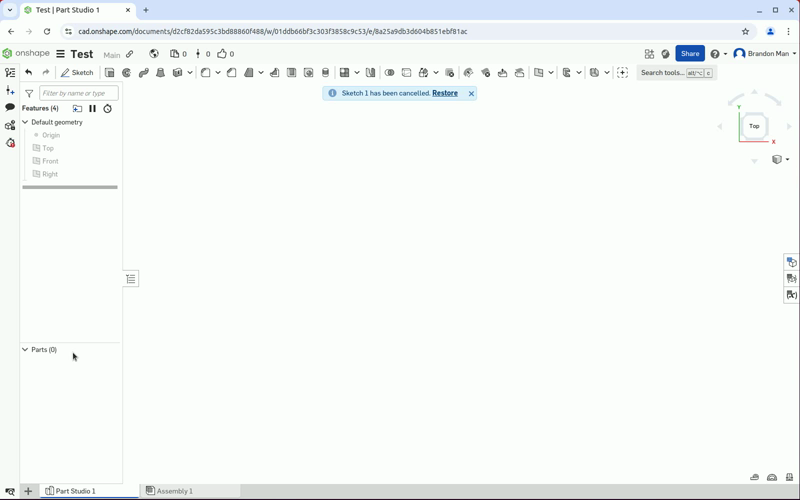
key(y)
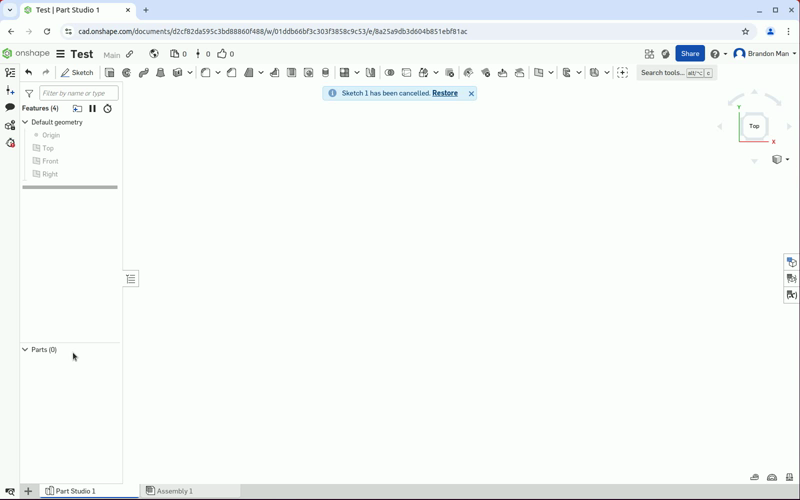
key(shift+p)
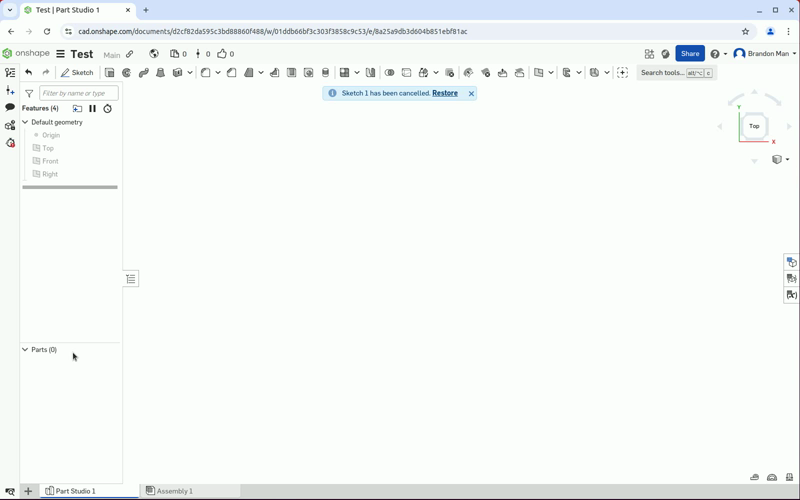
key(space)
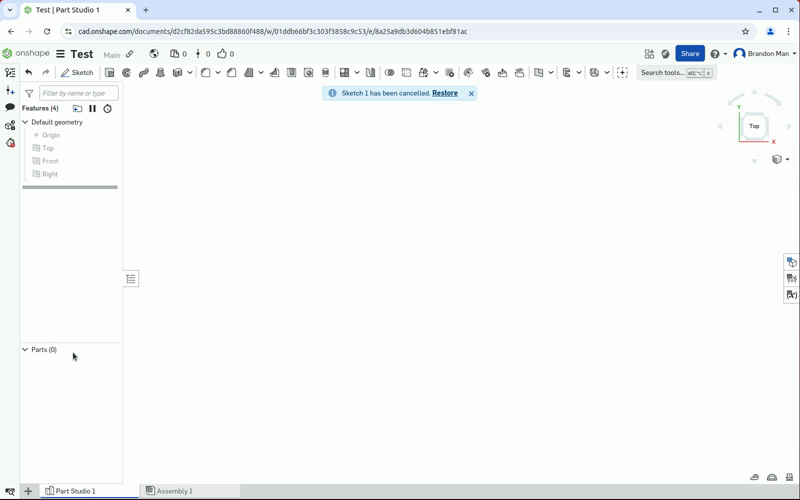
key_down(shift)
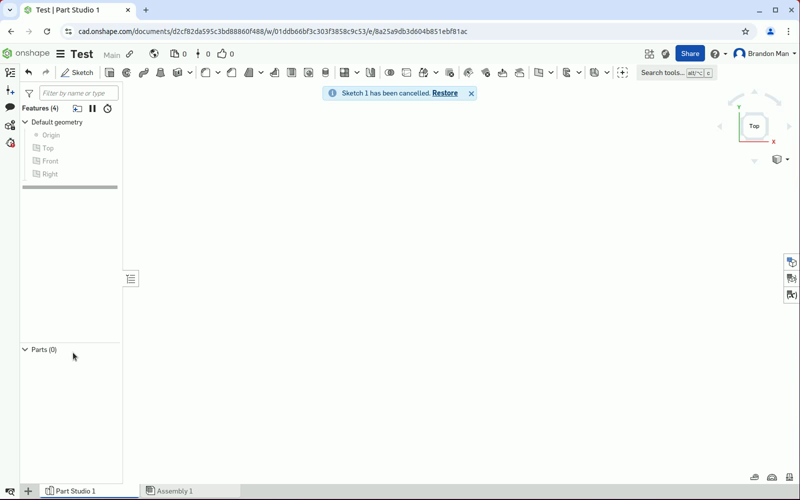
key(up)
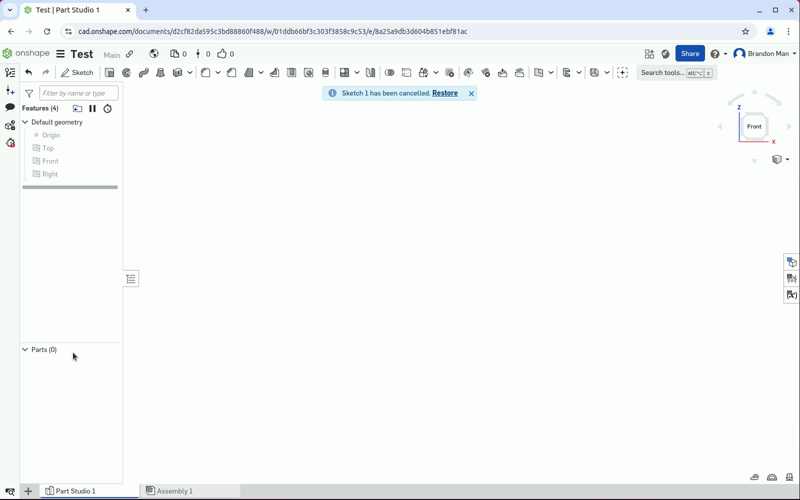
key_up(shift)
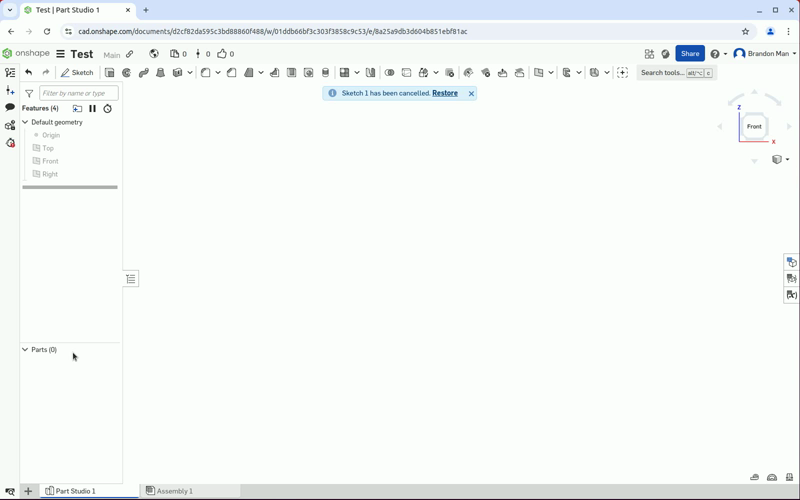
mouse_move(73, 352)
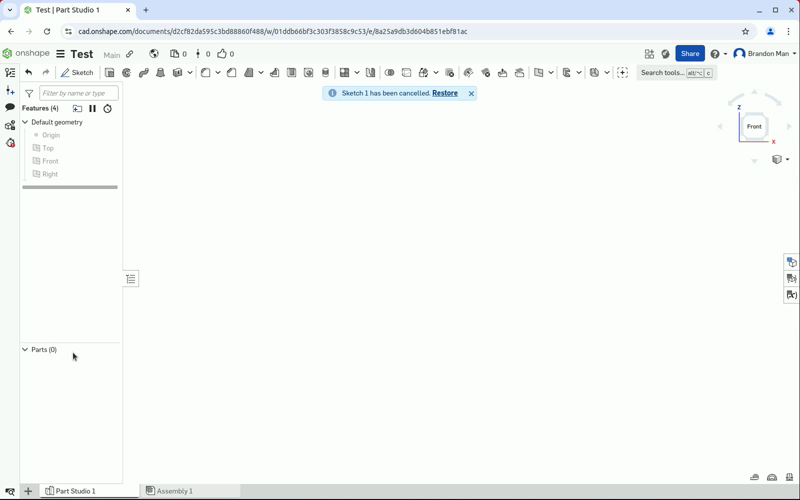
key(shift+y)
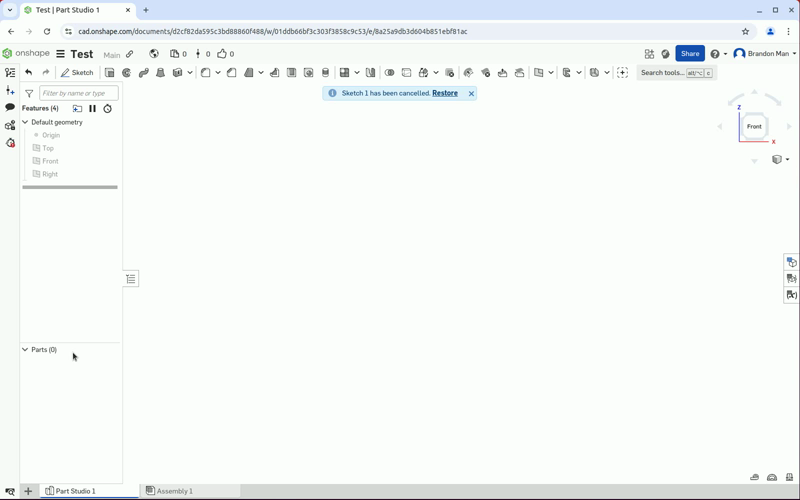
key(shift+s)
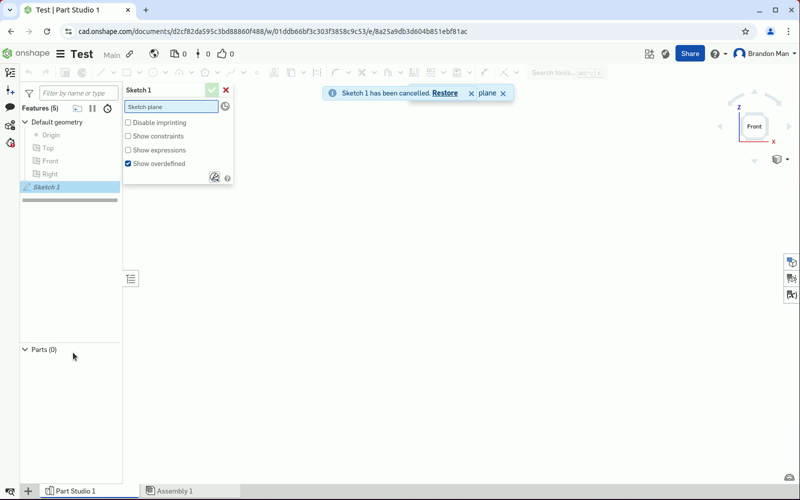
mouse_move(73, 163)
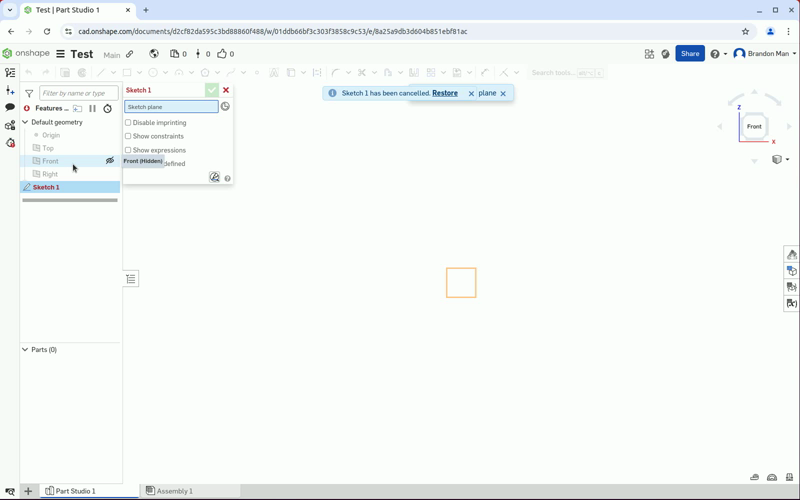
click(73, 163)
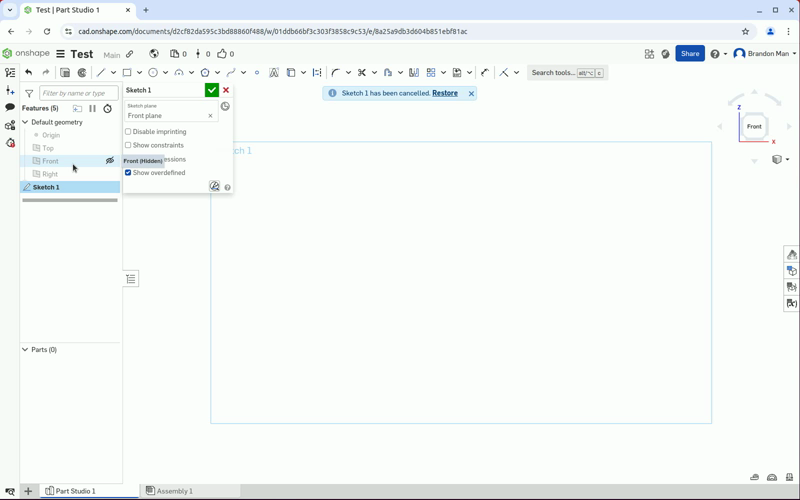
mouse_move(73, 352)
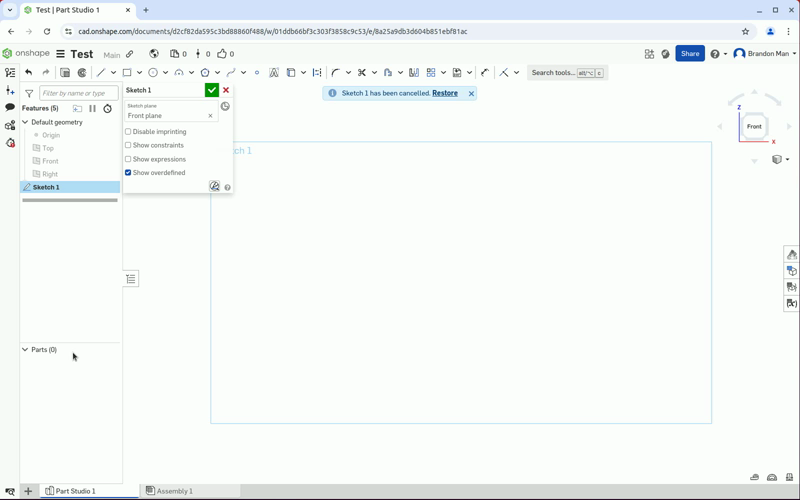
key(y)
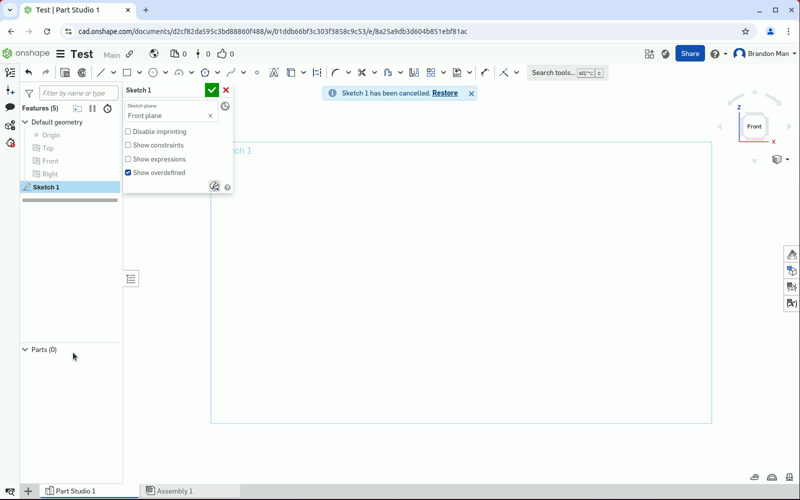
key(l)
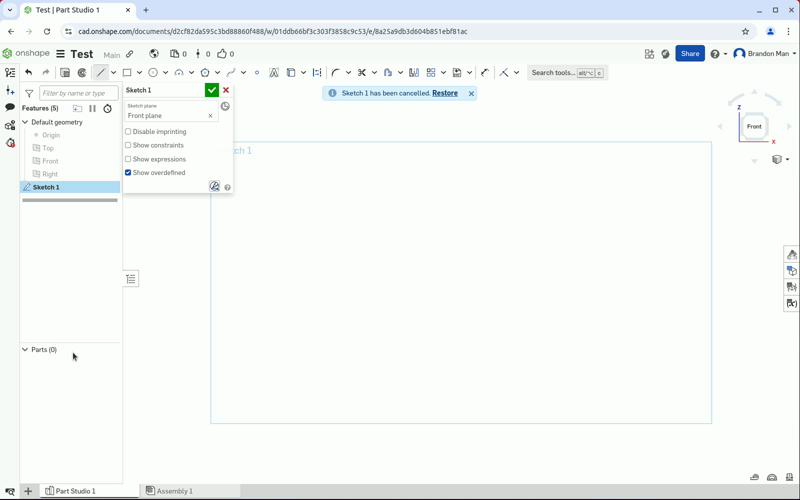
key_down(shift)
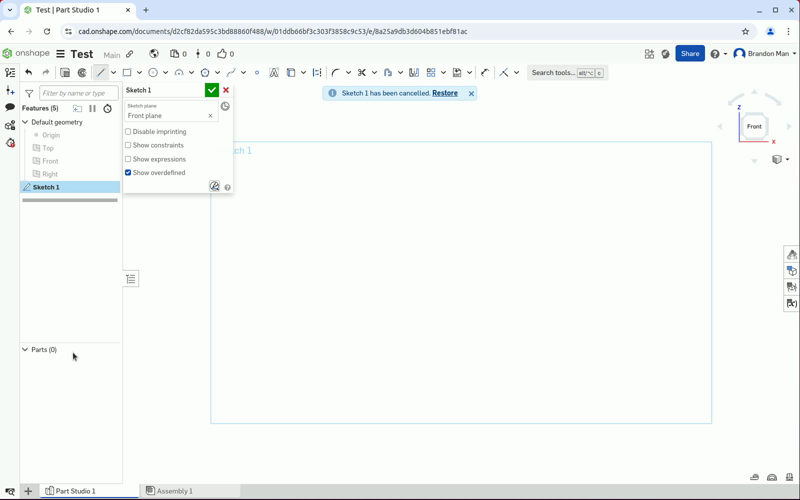
mouse_move(422, 359)
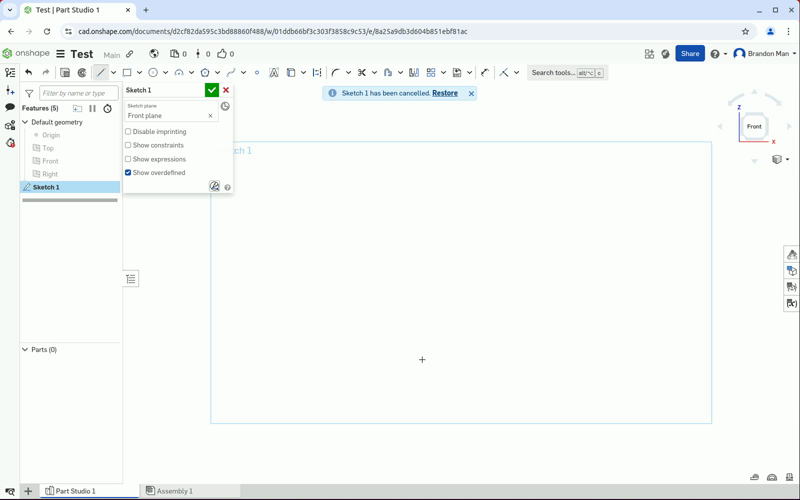
click(422, 359)
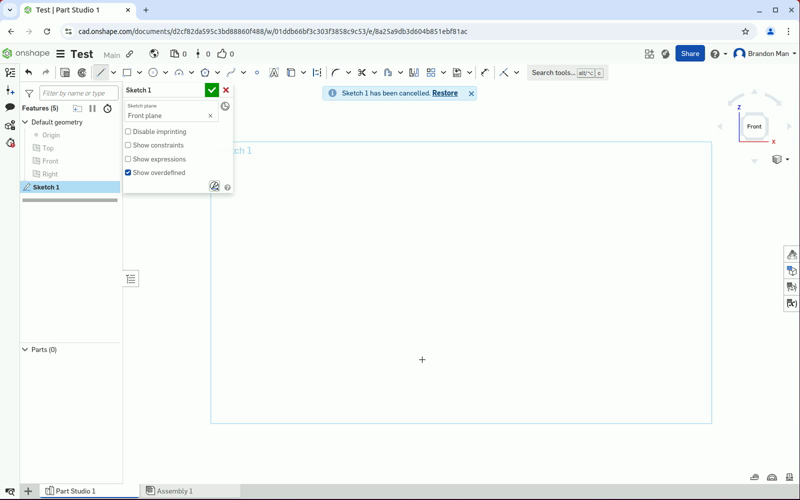
key_up(shift)
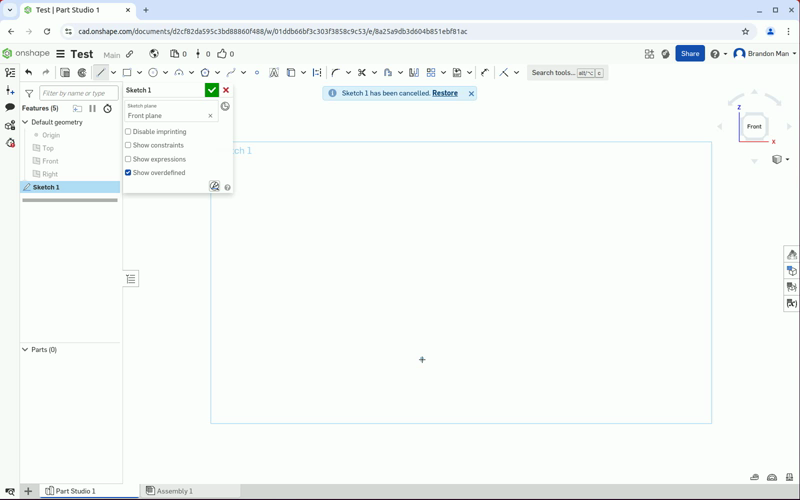
key_down(shift)
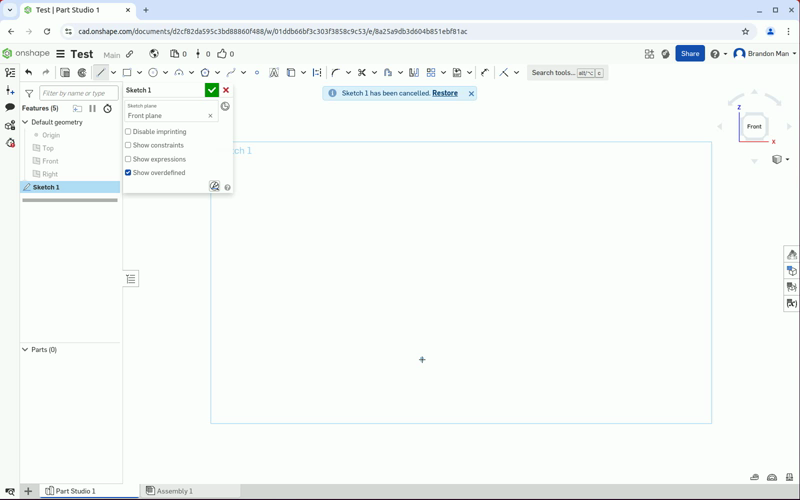
mouse_move(499, 359)
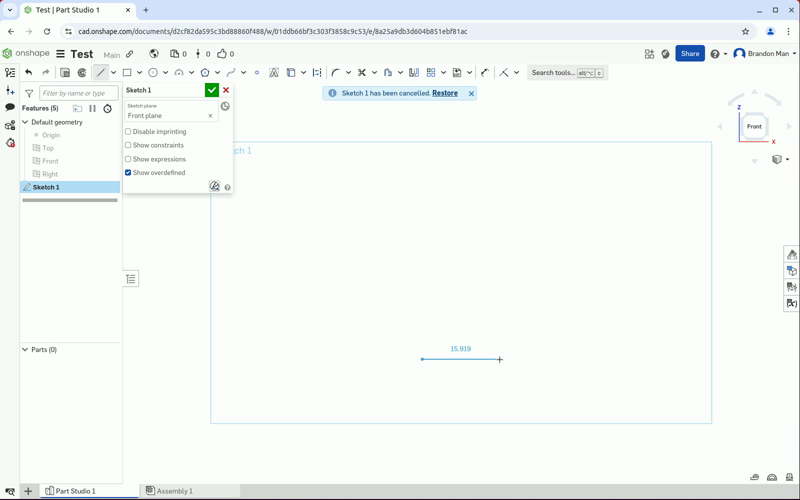
click(499, 359)
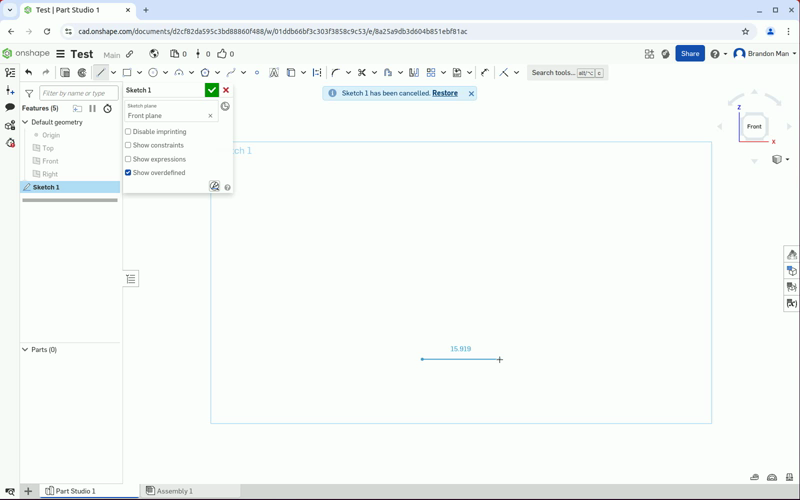
key_up(shift)
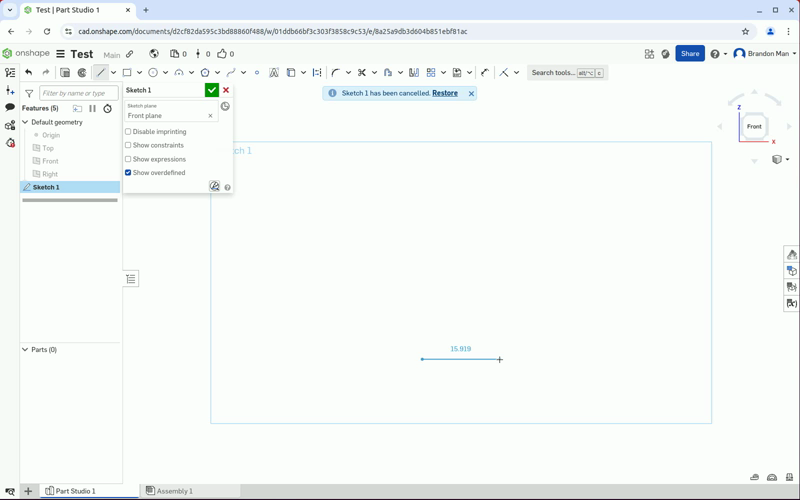
key_down(shift)
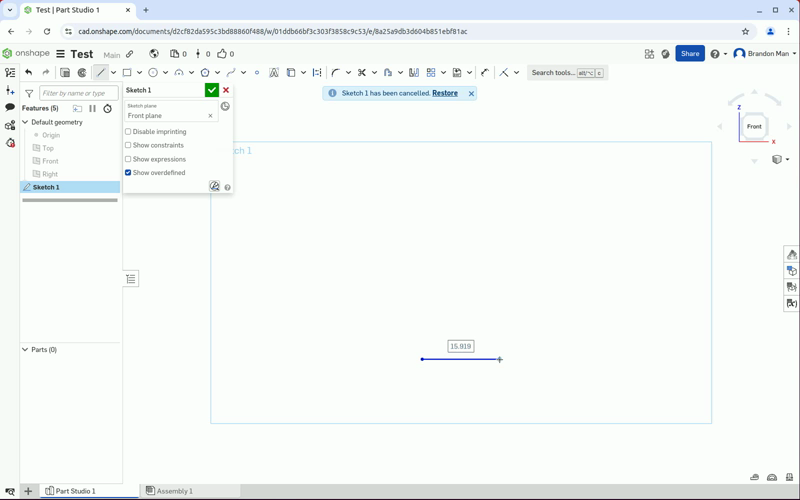
mouse_move(499, 208)
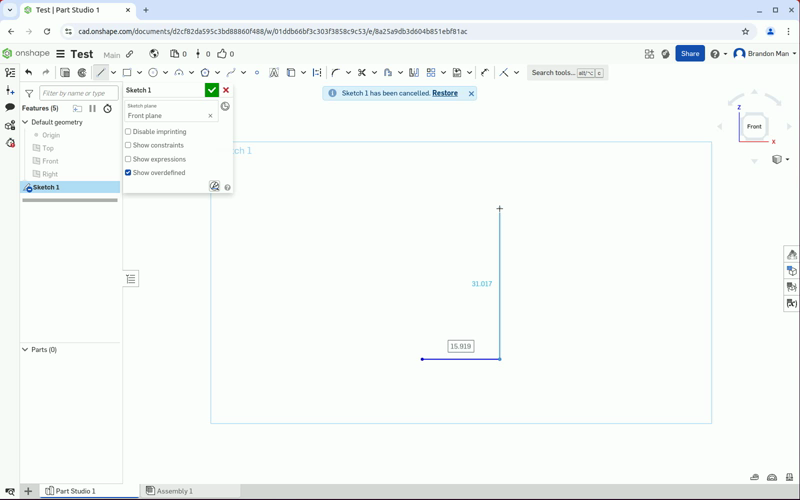
click(499, 208)
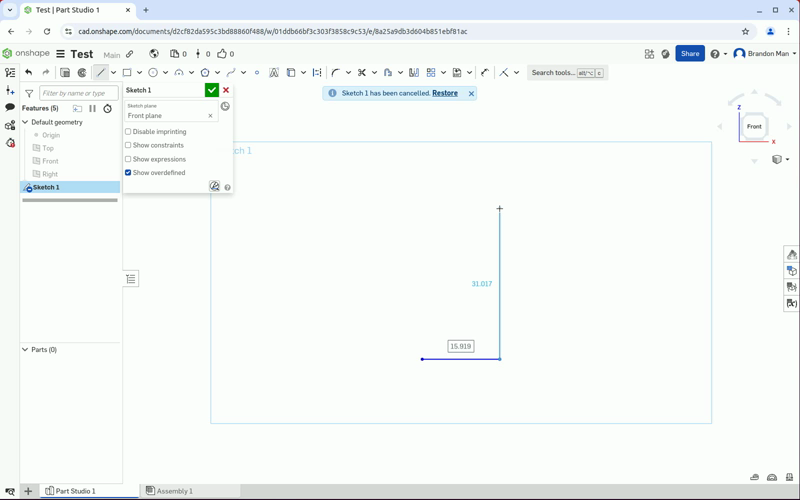
key_up(shift)
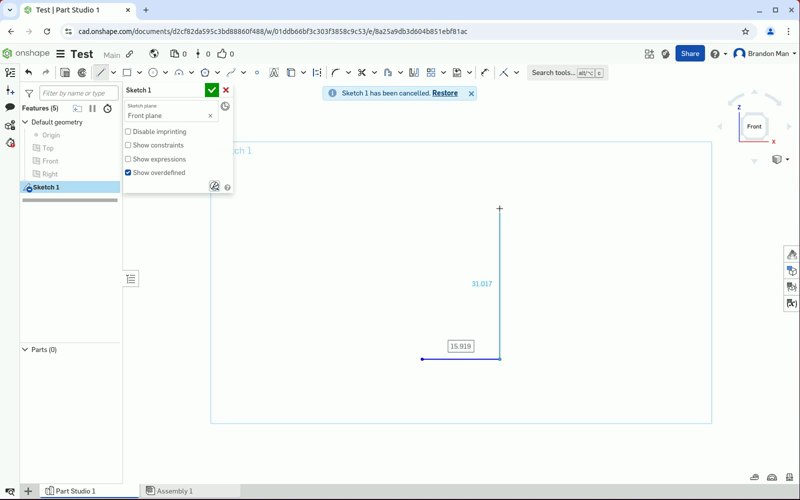
key_down(shift)
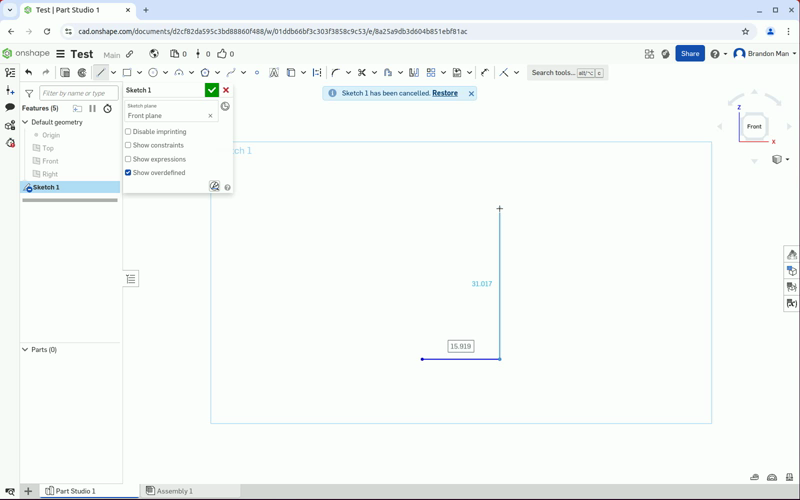
mouse_move(422, 208)
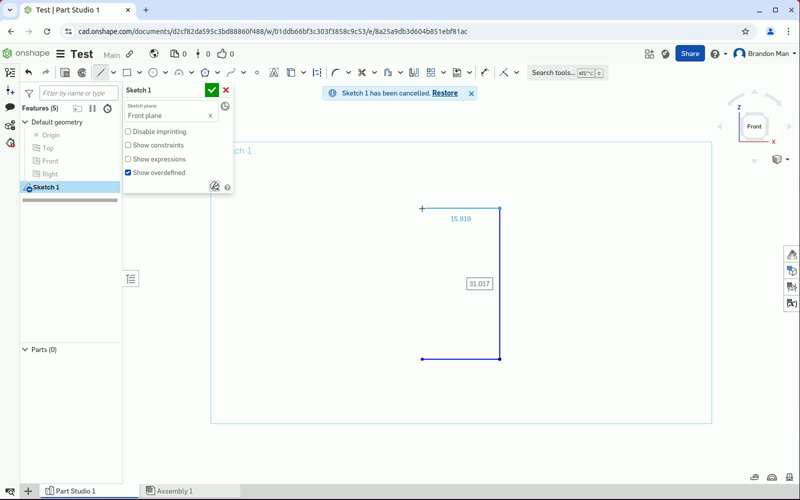
click(422, 208)
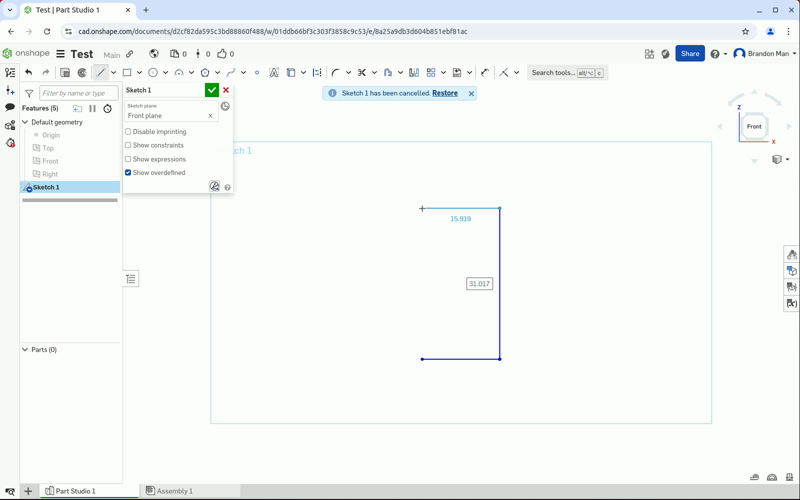
key_up(shift)
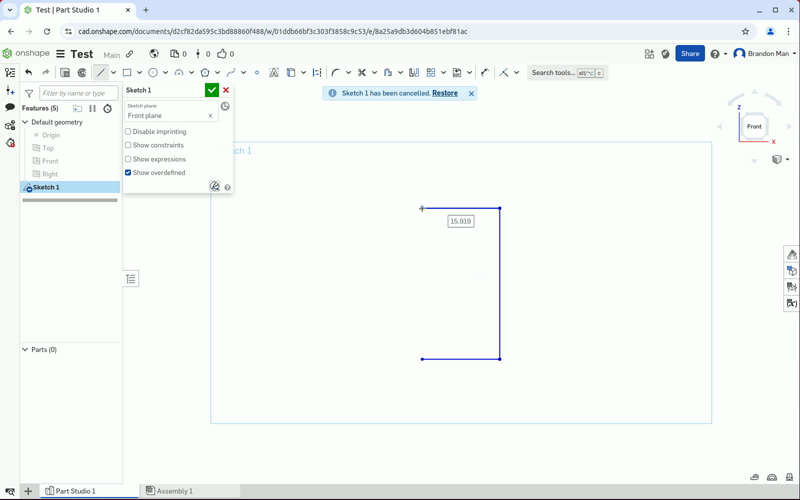
key_down(shift)
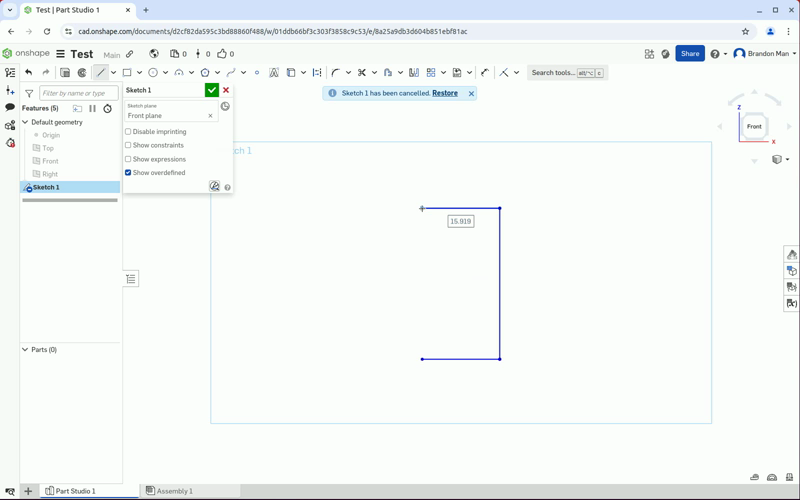
mouse_move(422, 359)
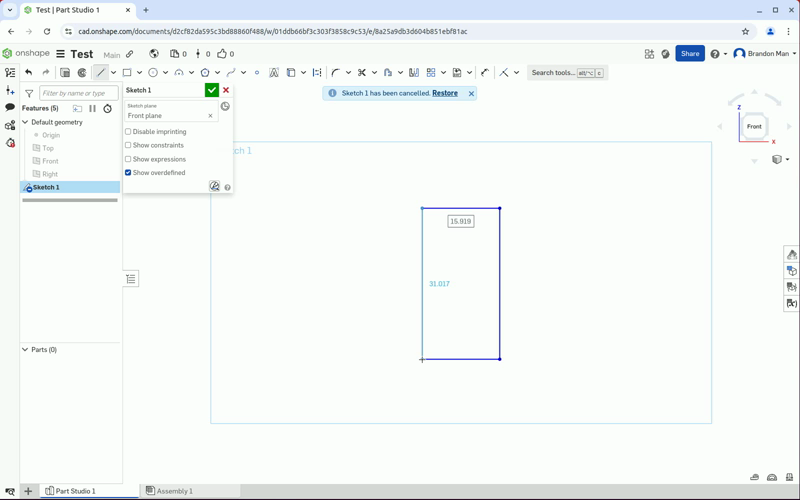
key_up(shift)
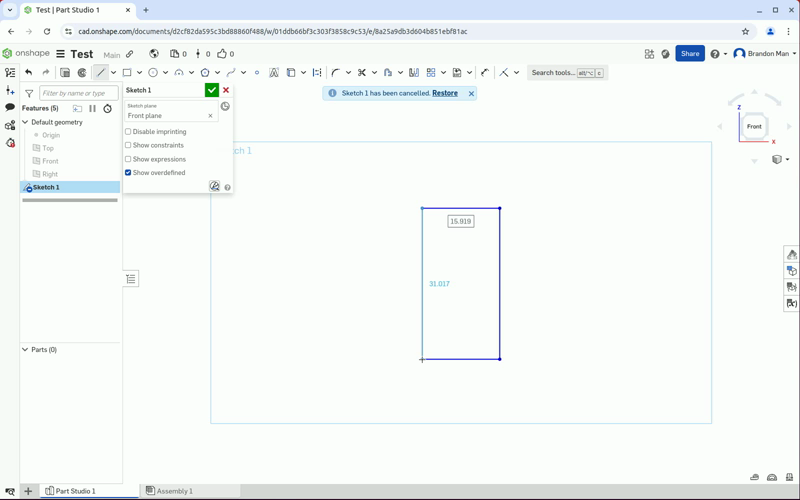
click(422, 359)
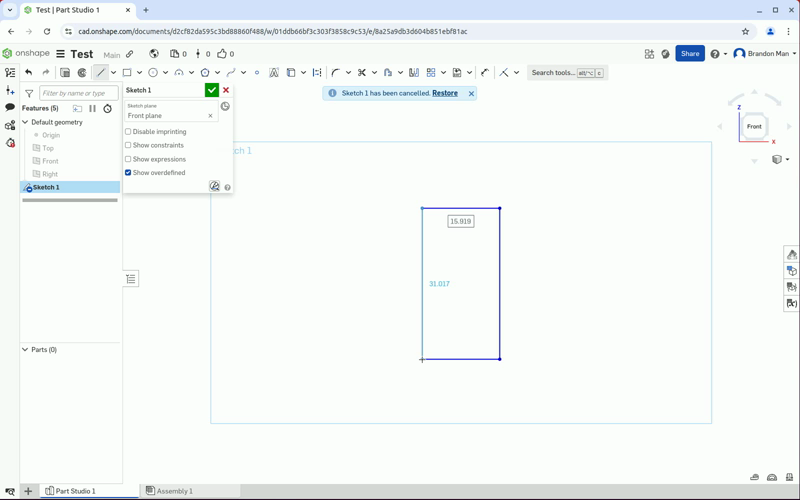
key(esc)
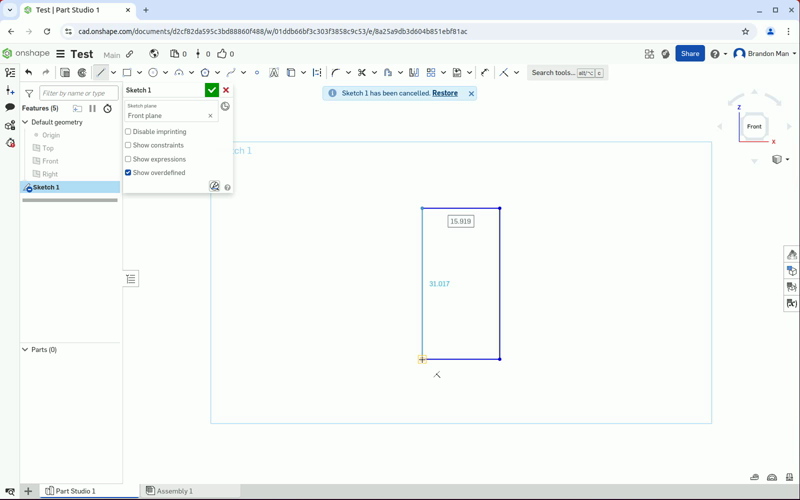
mouse_move(461, 227)
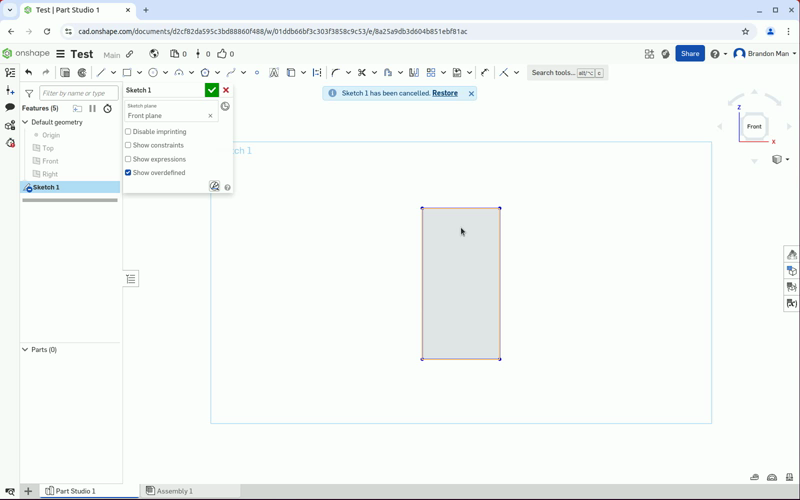
click(461, 227)
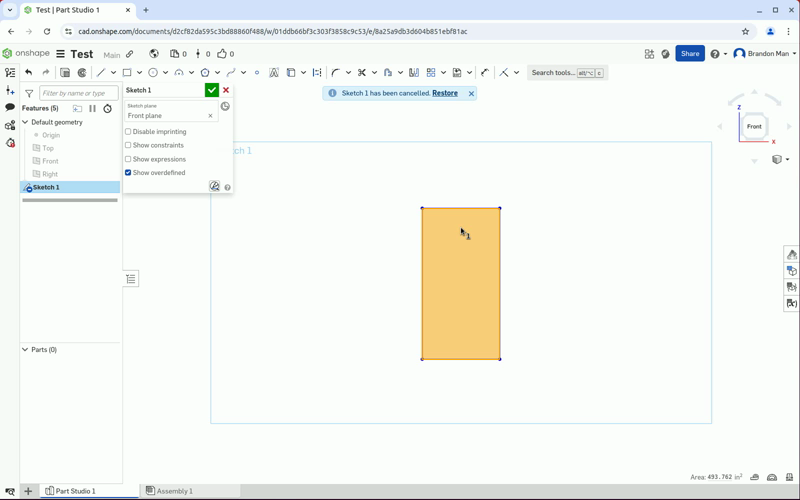
mouse_move(73, 352)
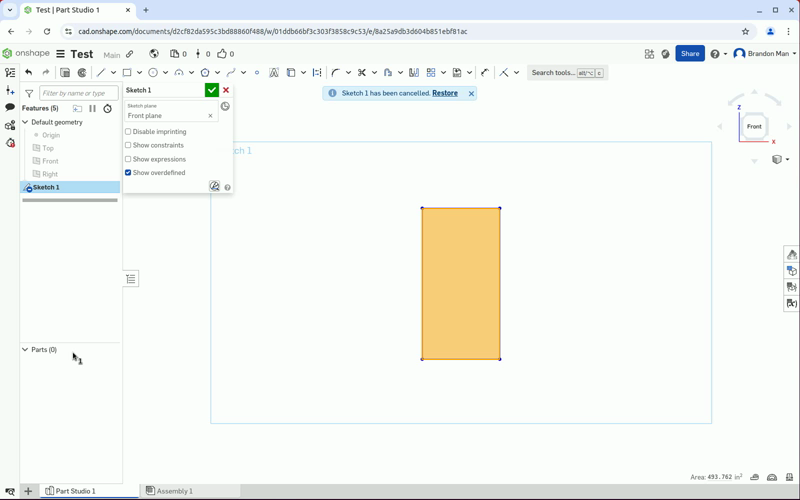
key(shift+y)
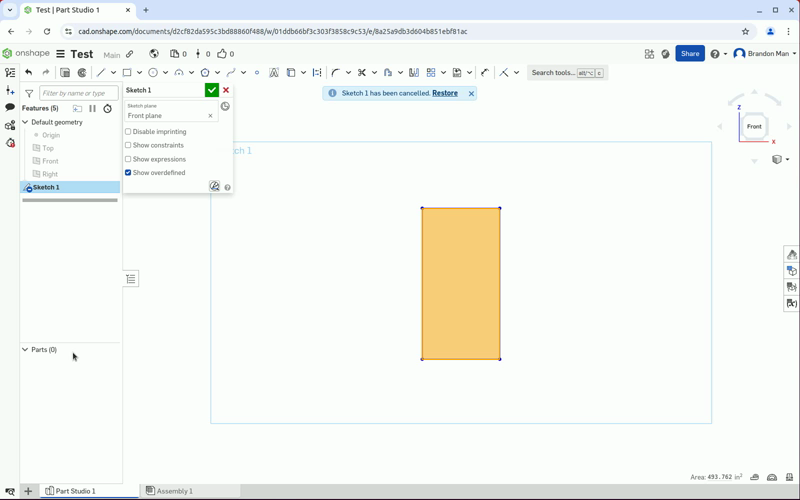
key(shift+e)
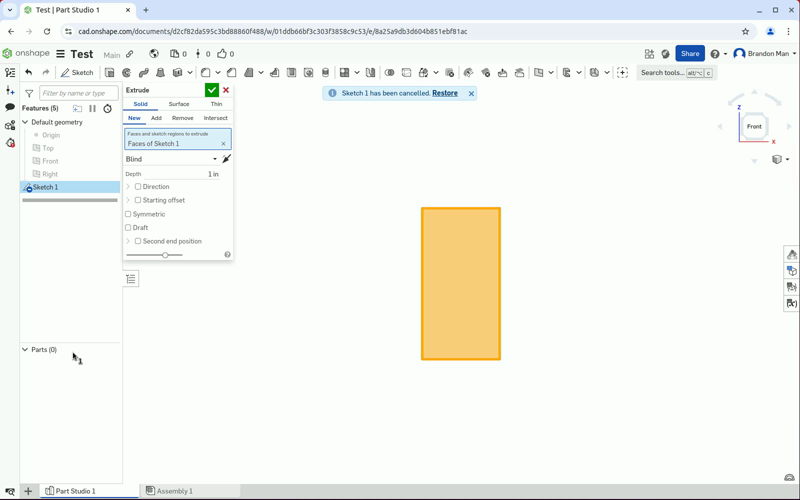
mouse_move(143, 106)
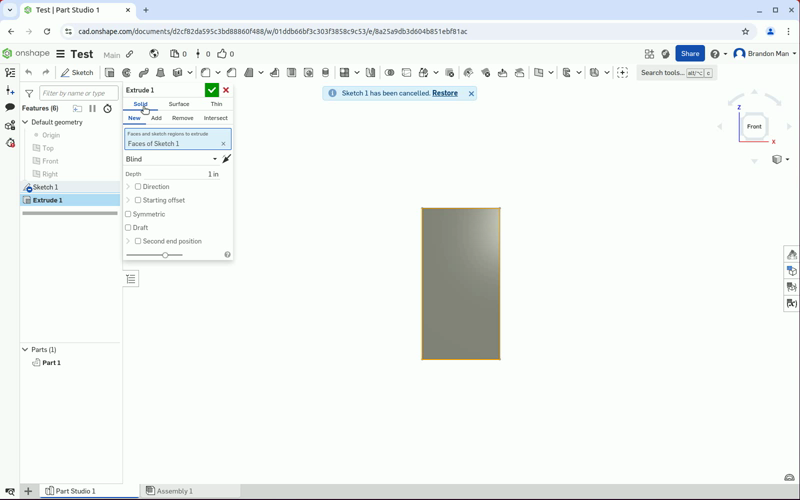
click(143, 106)
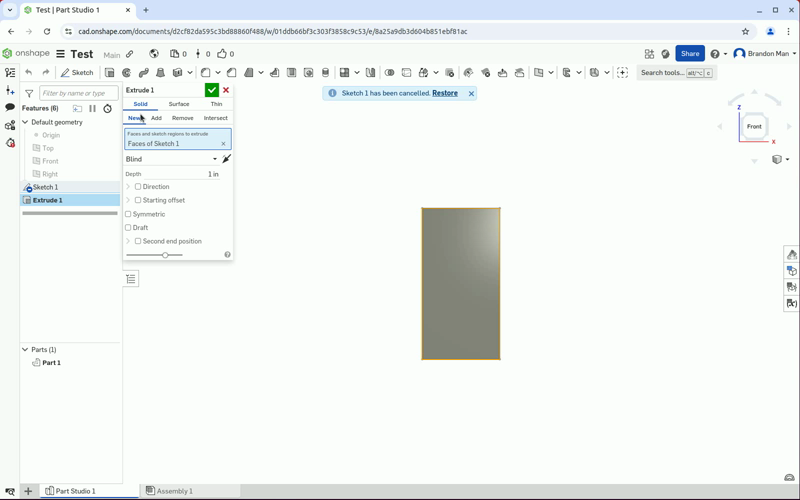
mouse_move(137, 120)
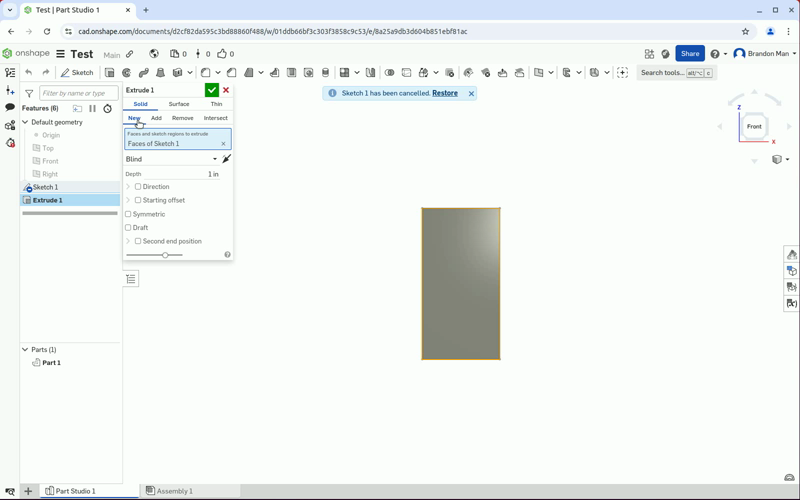
click(137, 120)
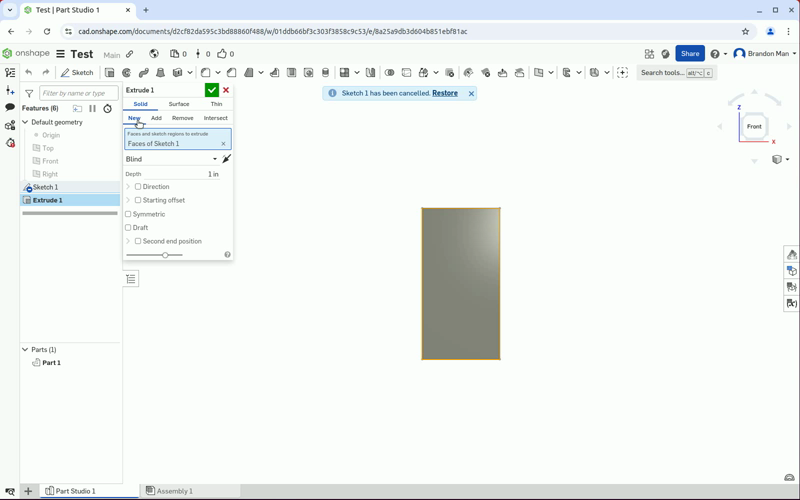
key(tab, 4)
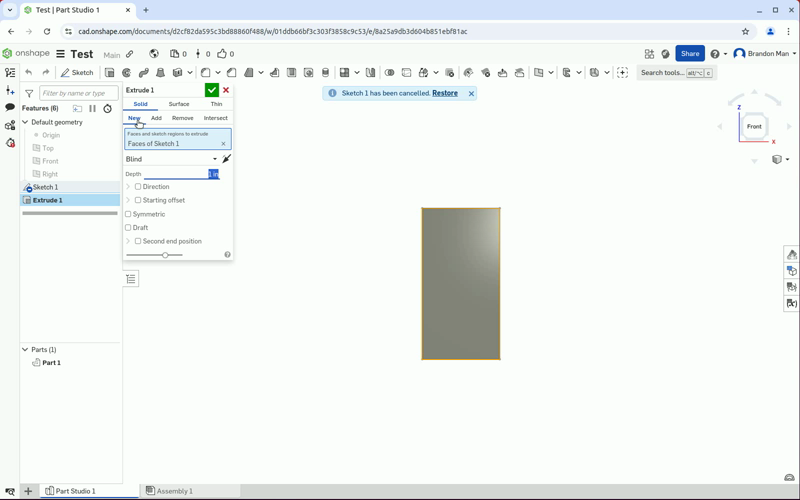
text(1.204)
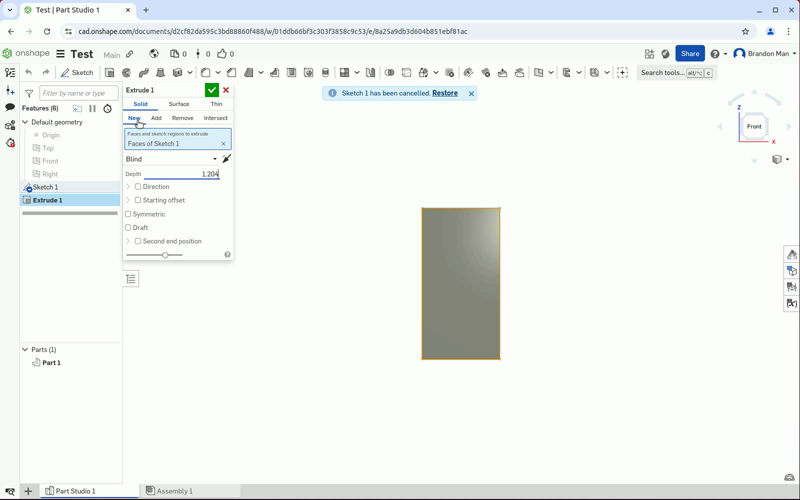
key(enter)
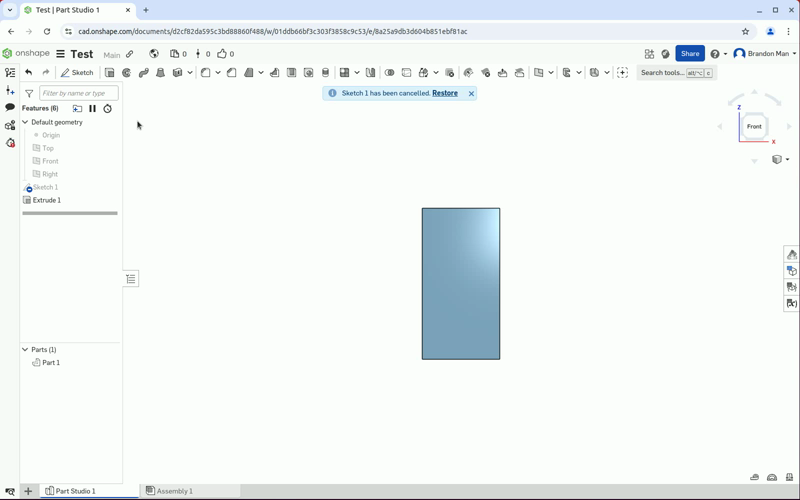
key(shift+h)
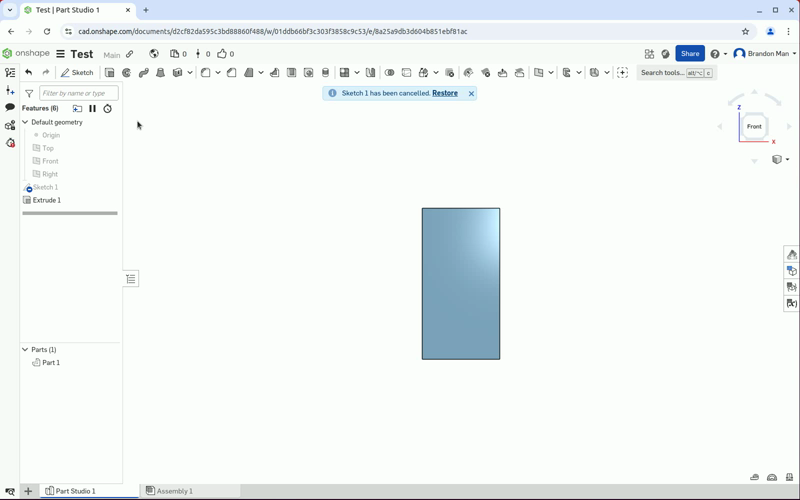
key(shift+h)
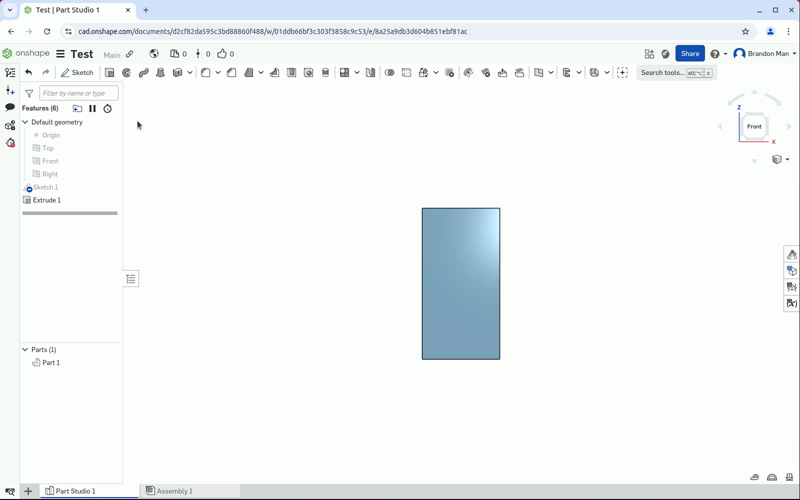
mouse_move(73, 189)
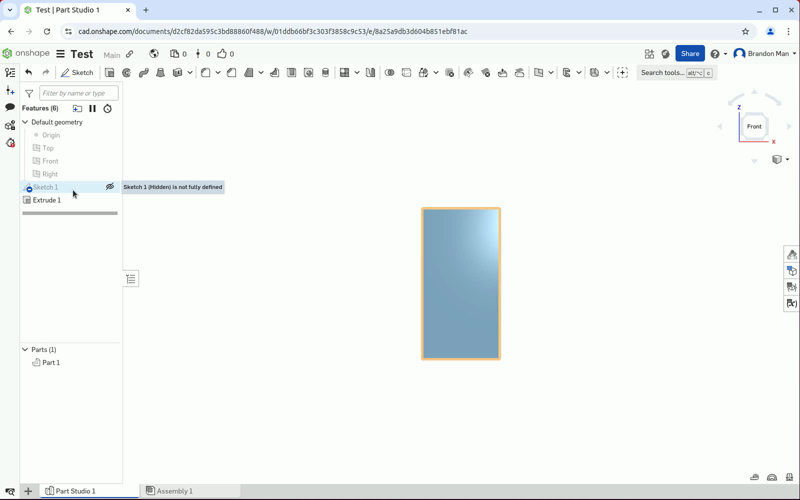
click(73, 189)
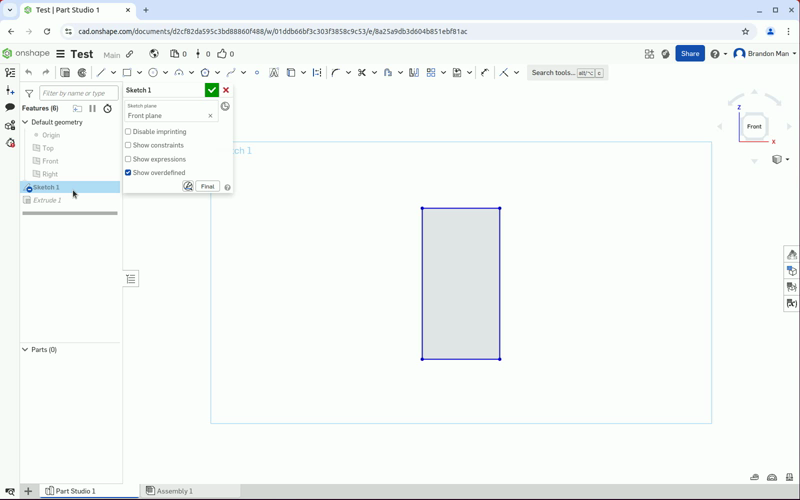
mouse_move(229, 92)
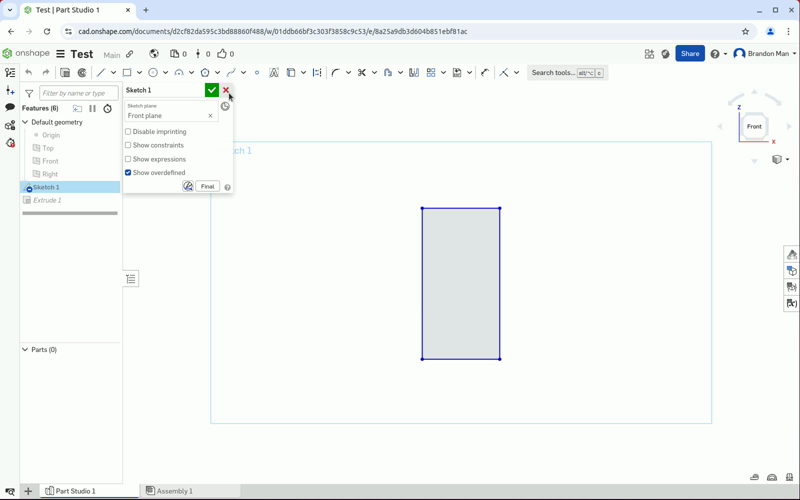
click(229, 92)
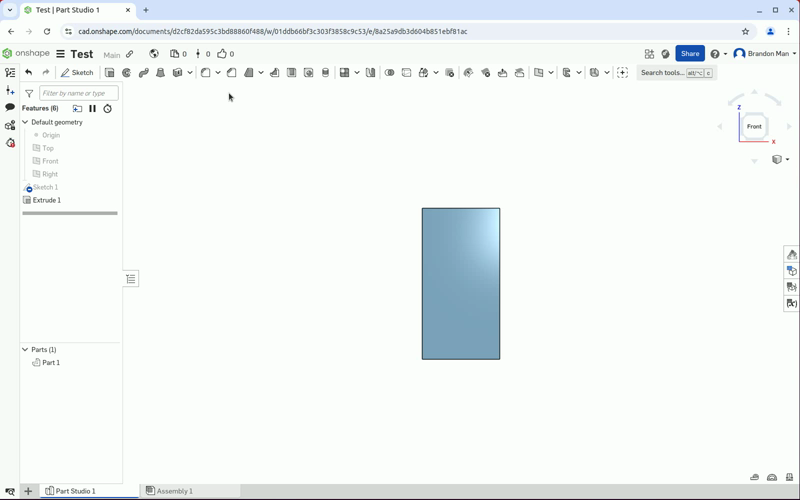
mouse_move(541, 75)
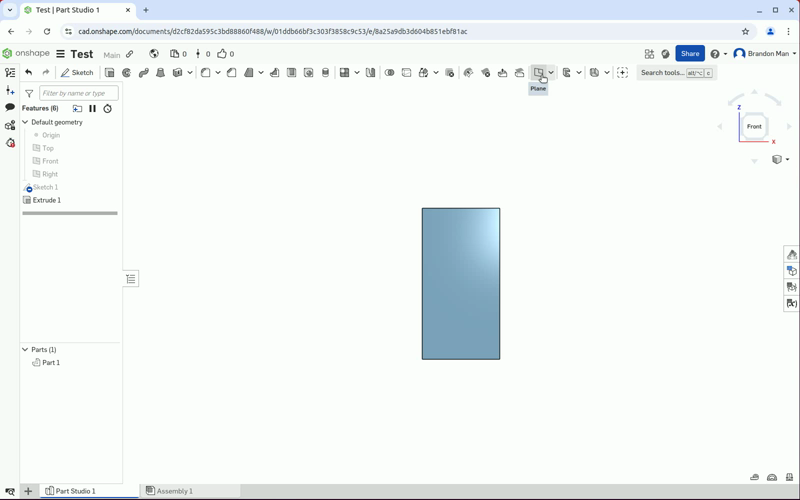
click(541, 75)
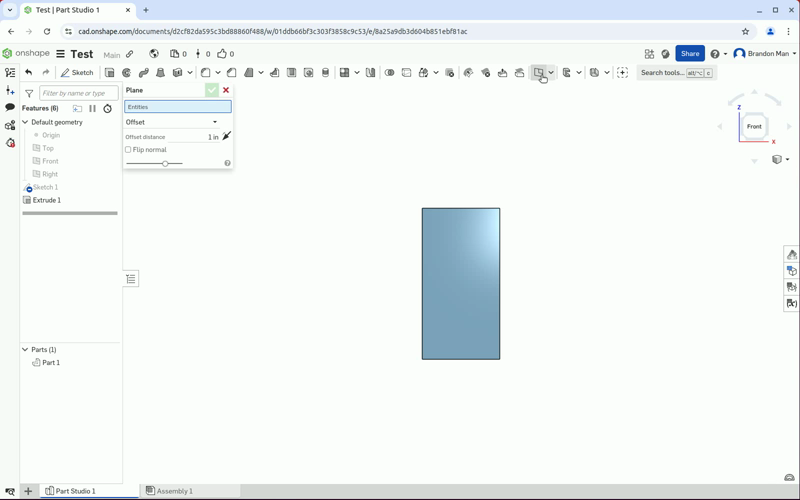
mouse_move(73, 163)
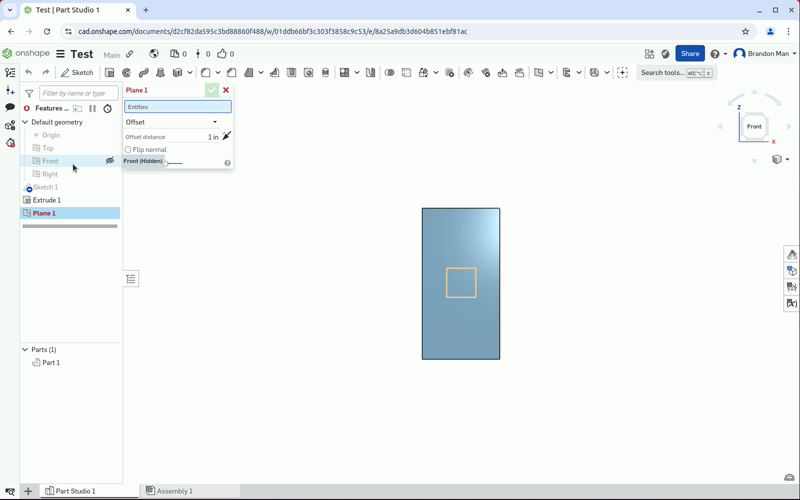
click(73, 163)
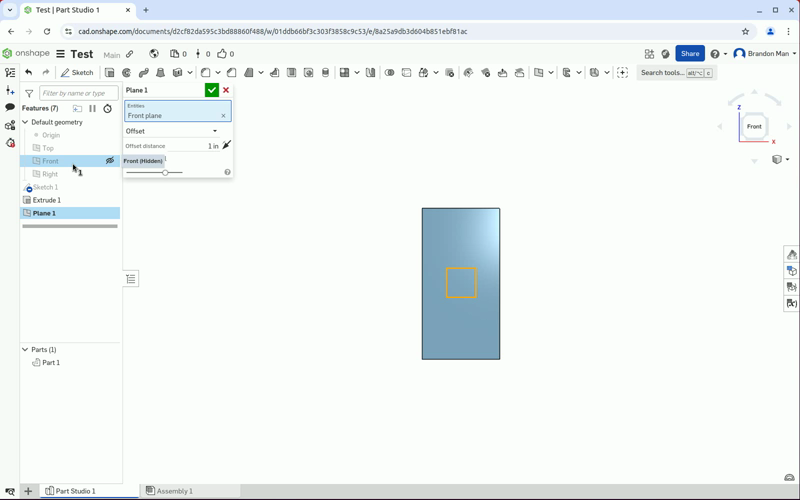
key(tab, 2)
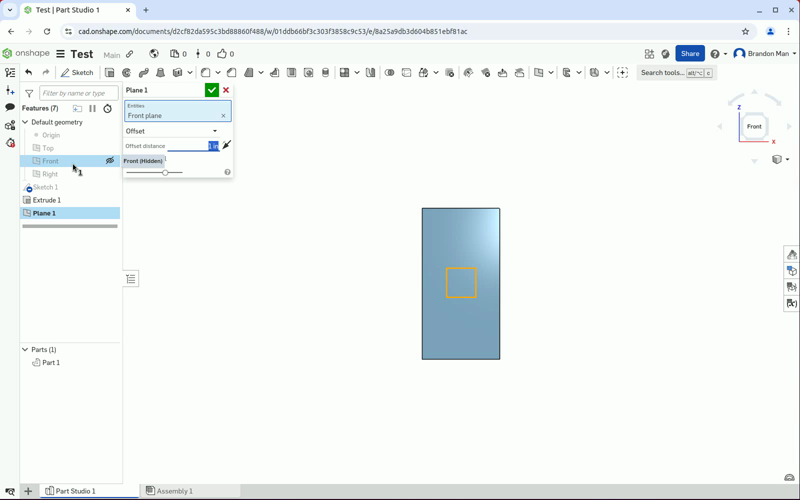
text(1.202)
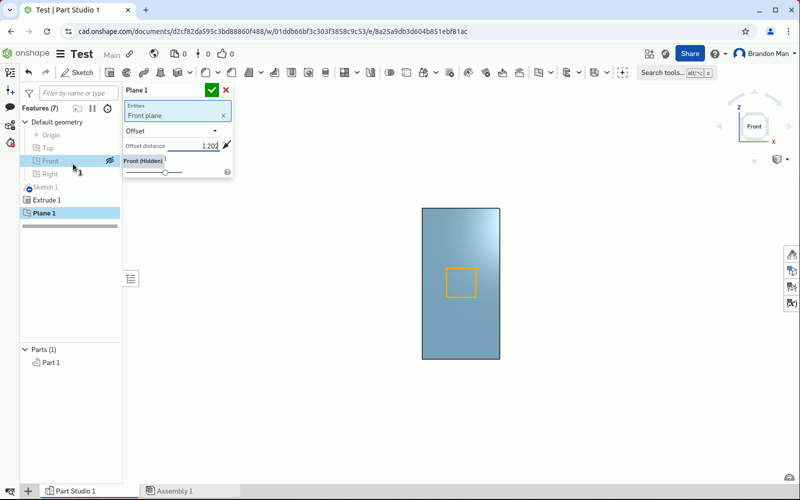
key(enter, 2)
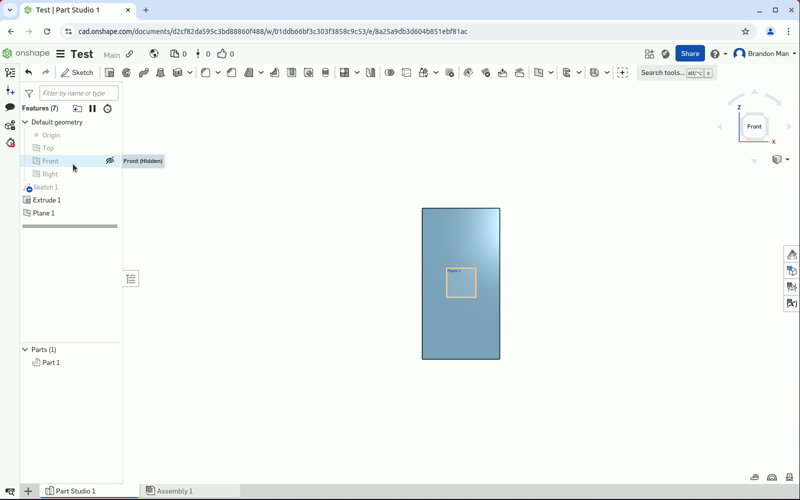
key(shift+s)
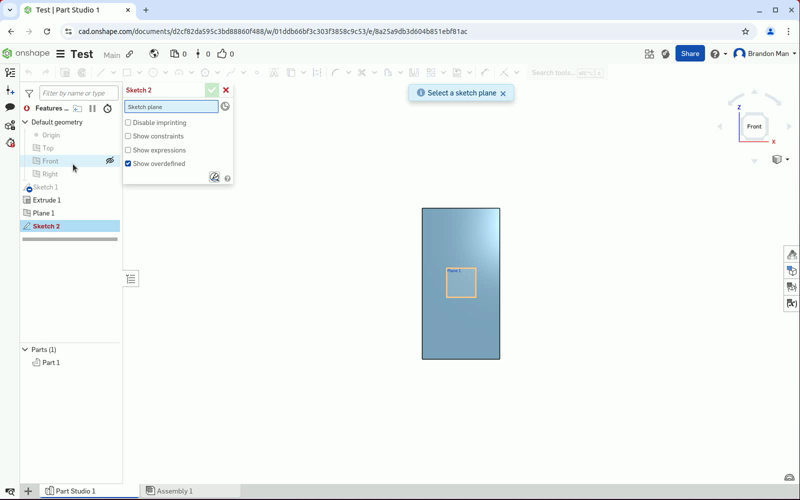
mouse_move(73, 215)
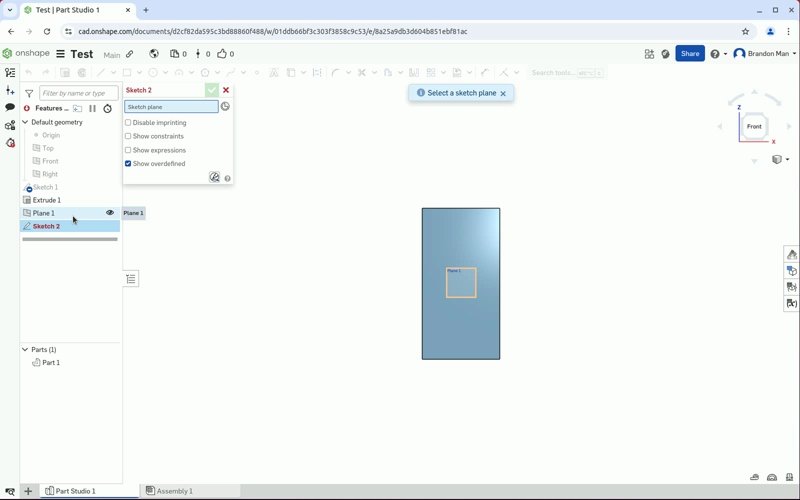
click(73, 215)
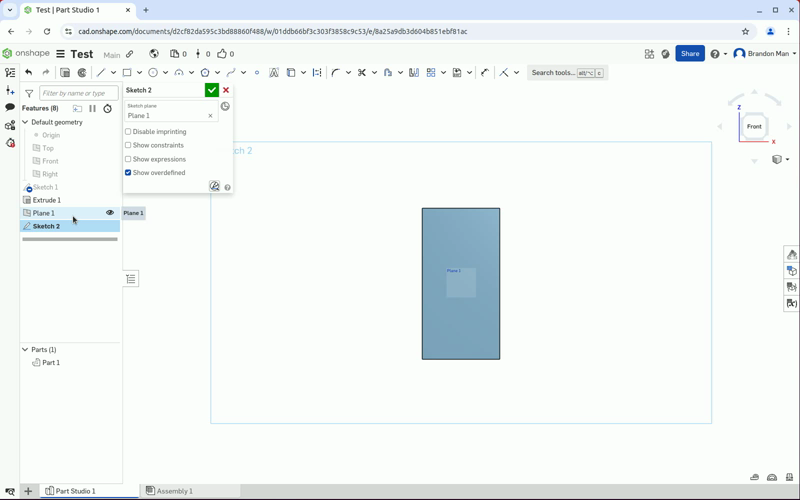
mouse_move(73, 352)
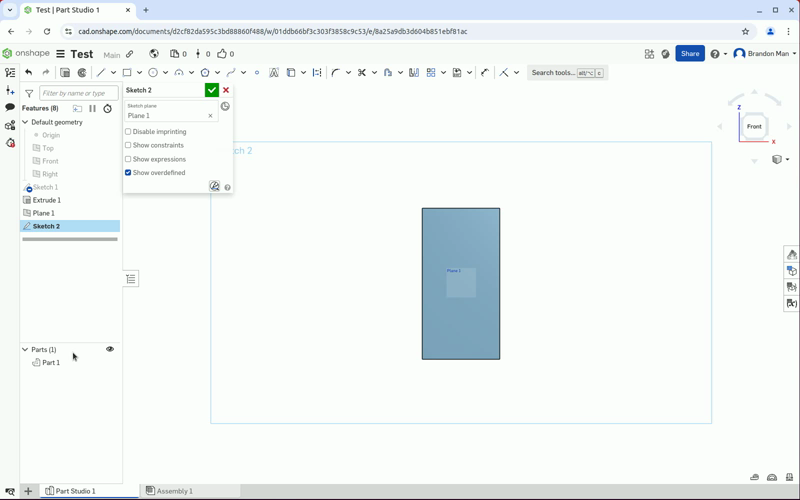
key(y)
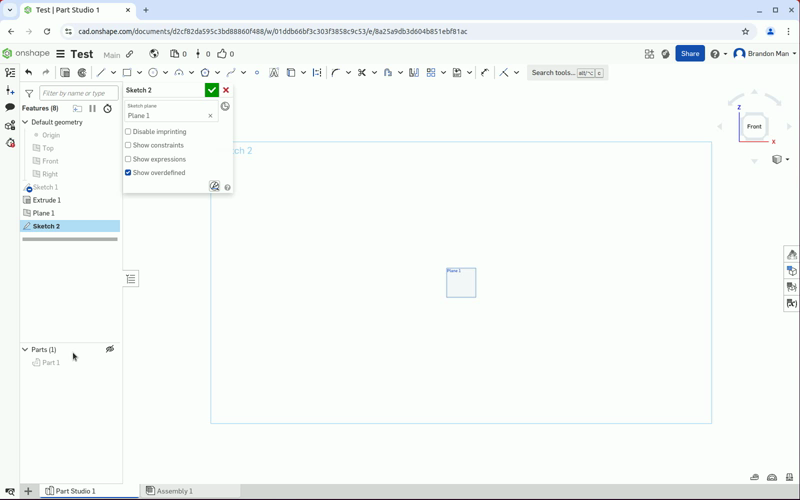
key(l)
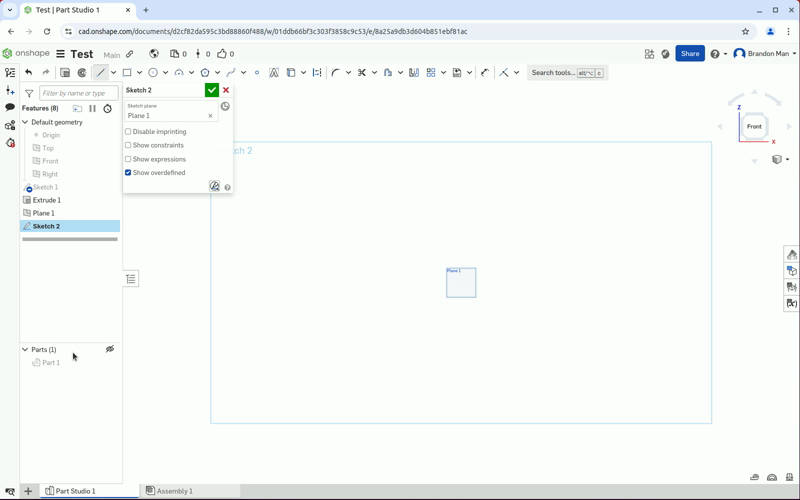
key_down(shift)
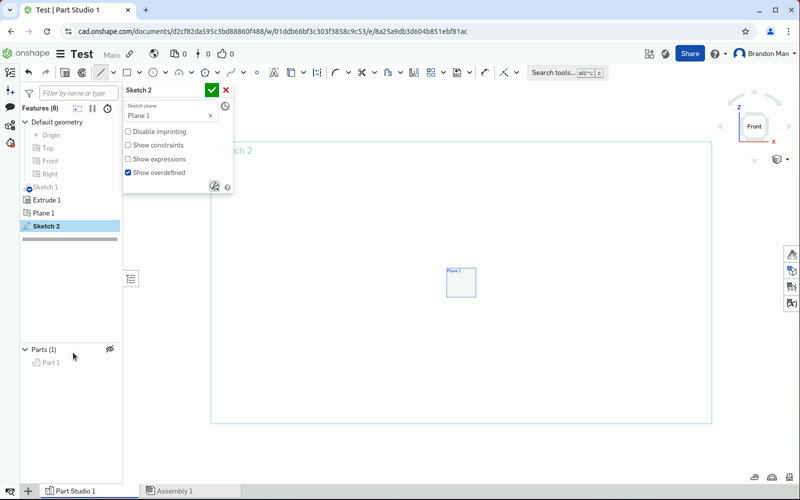
mouse_move(422, 359)
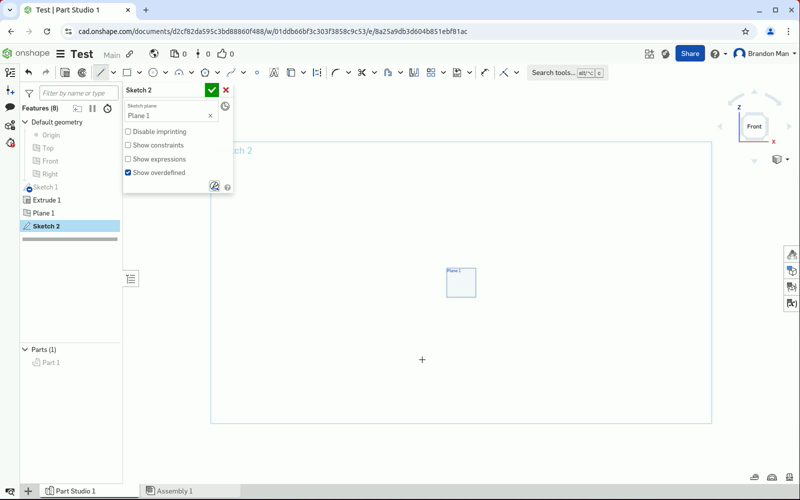
click(422, 359)
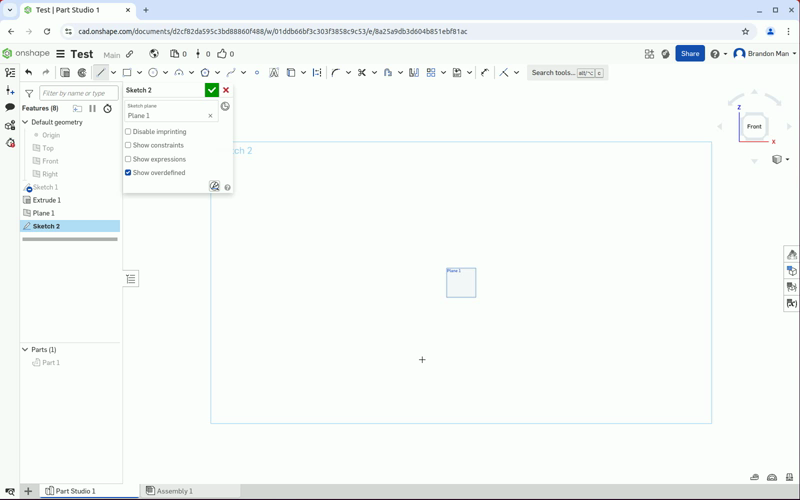
key_up(shift)
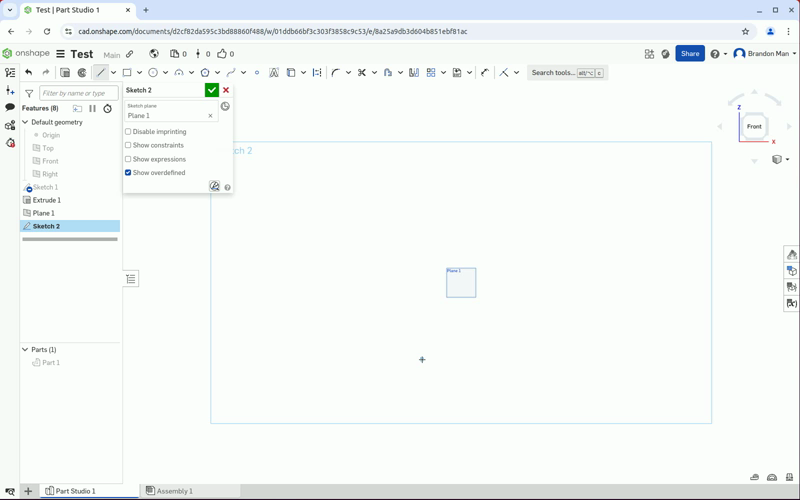
key_down(shift)
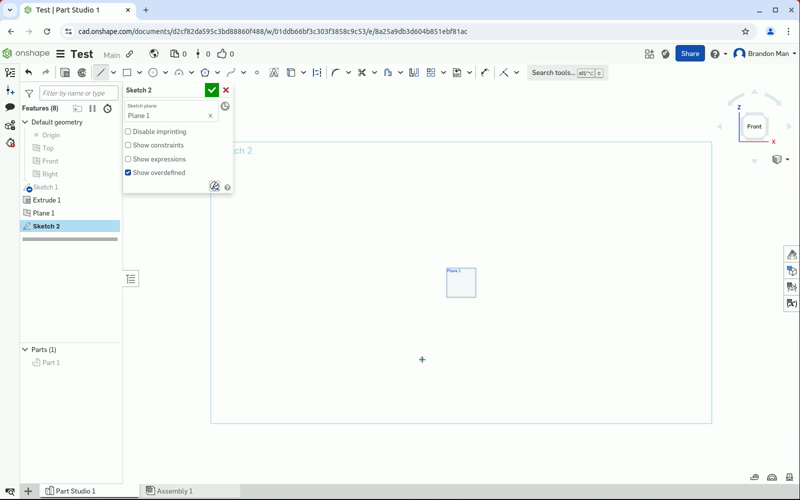
mouse_move(501, 359)
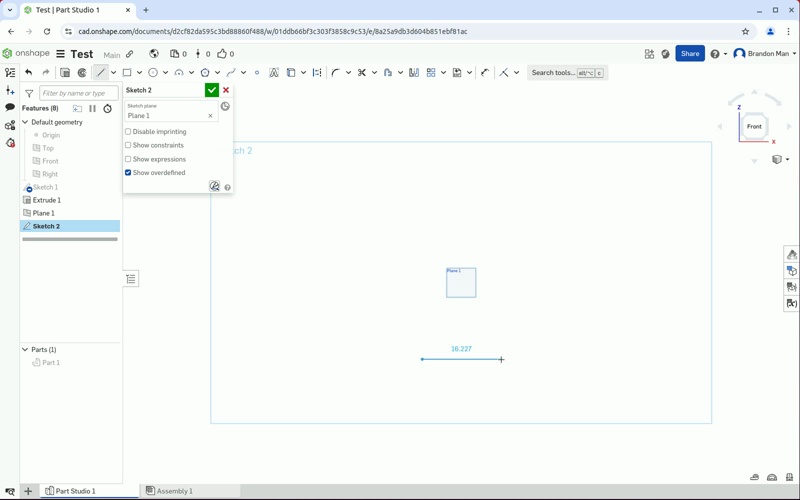
click(501, 359)
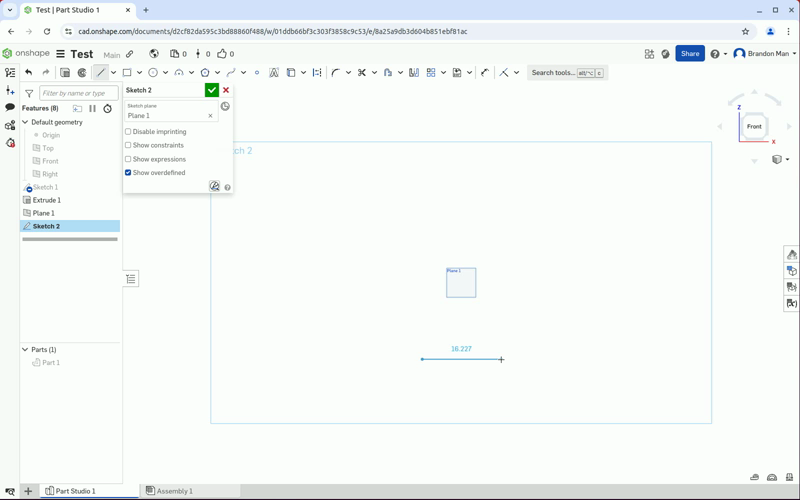
key_up(shift)
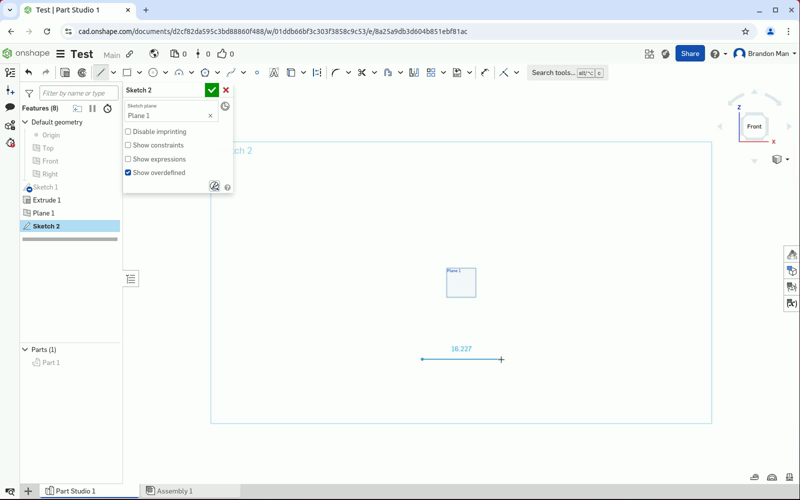
key_down(shift)
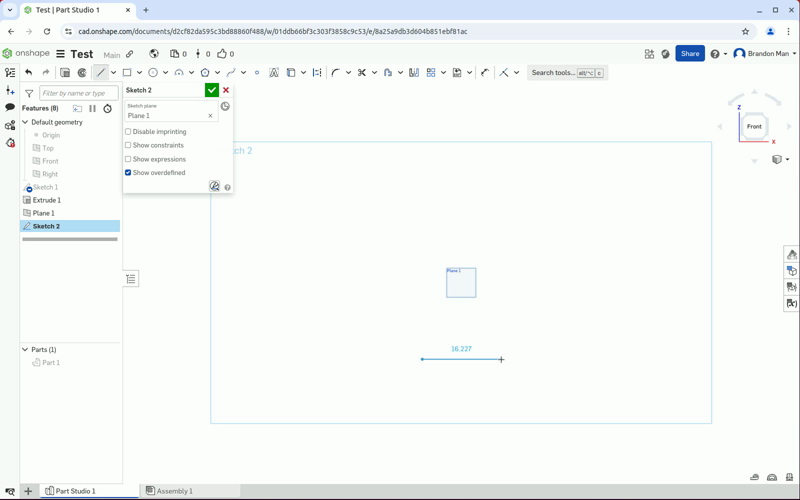
mouse_move(531, 359)
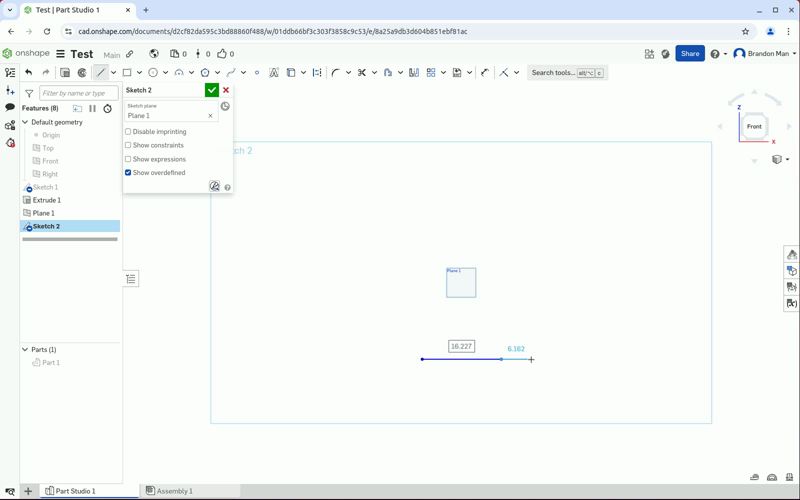
mouse_move(501, 353)
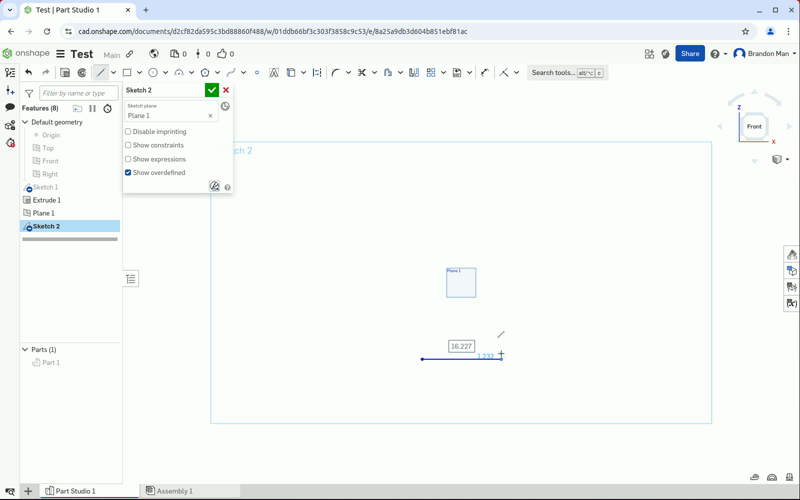
scroll(6)
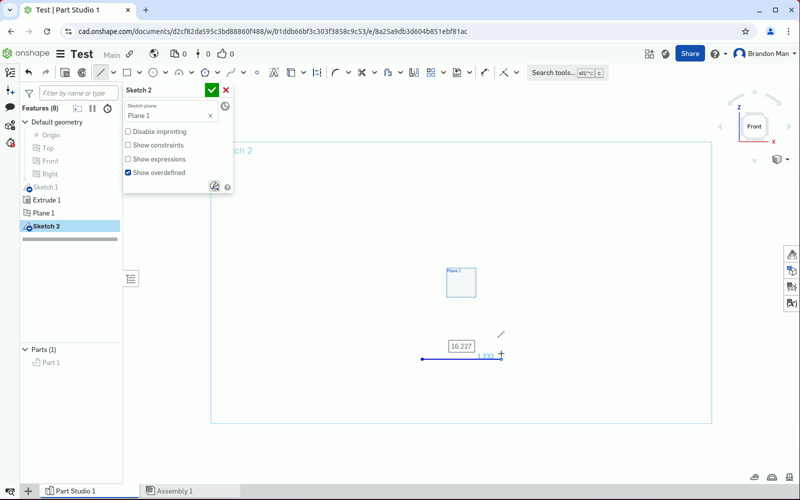
scroll(6)
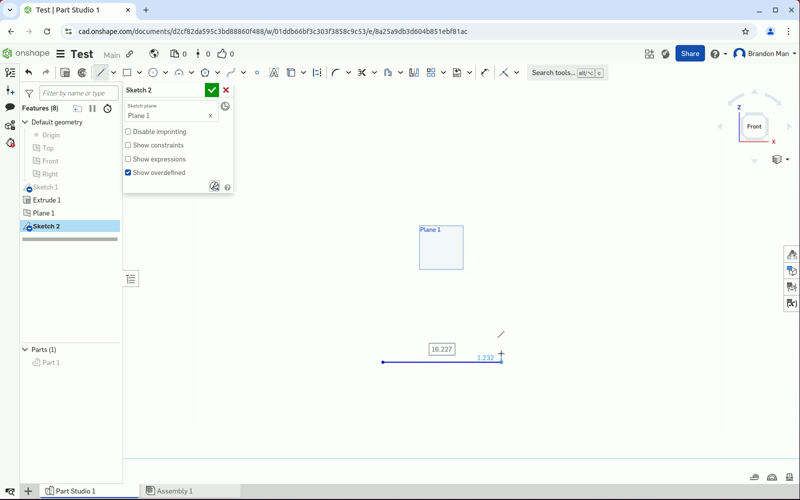
scroll(6)
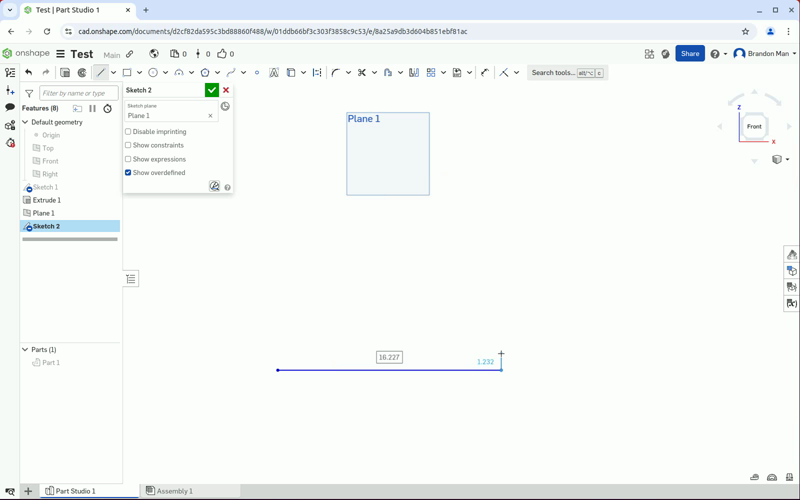
scroll(6)
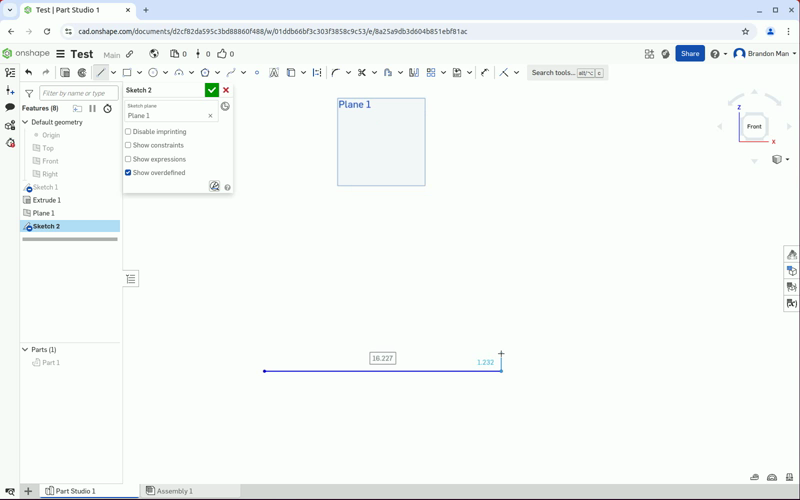
scroll(6)
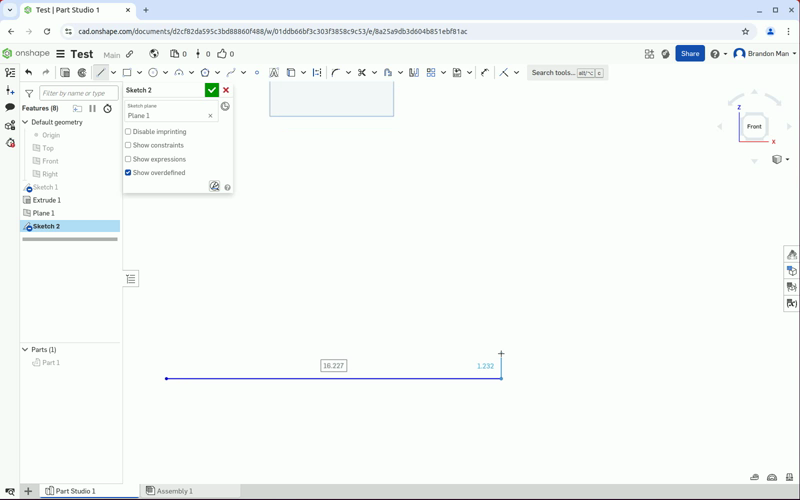
scroll(6)
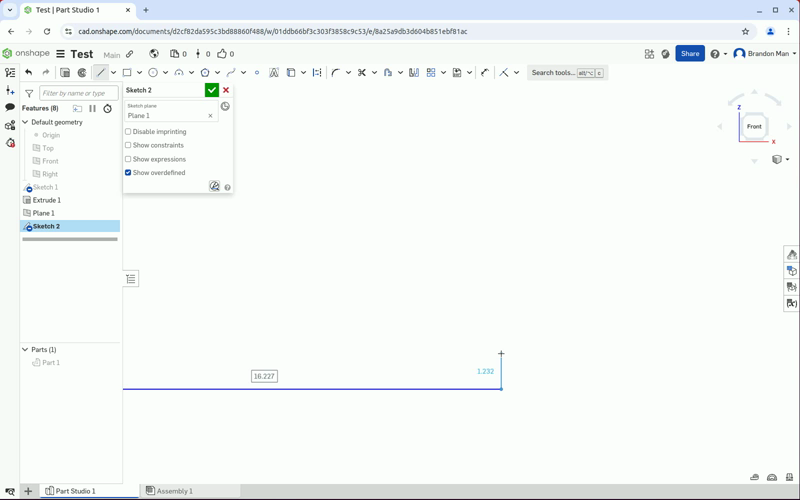
scroll(6)
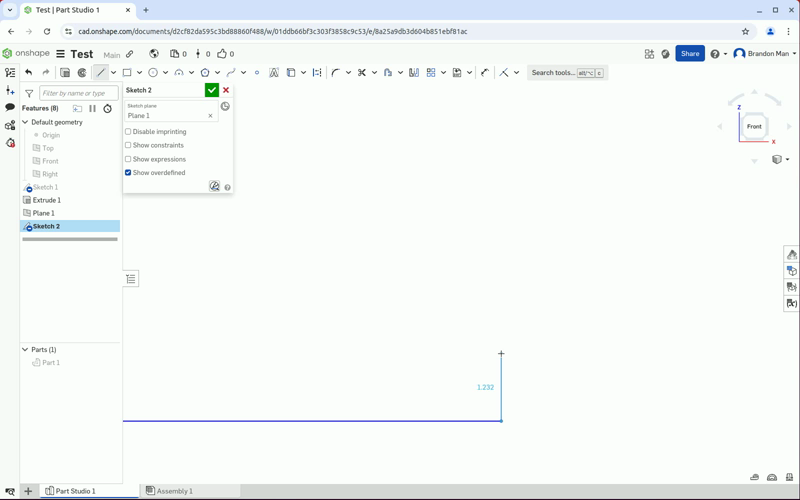
click(501, 353)
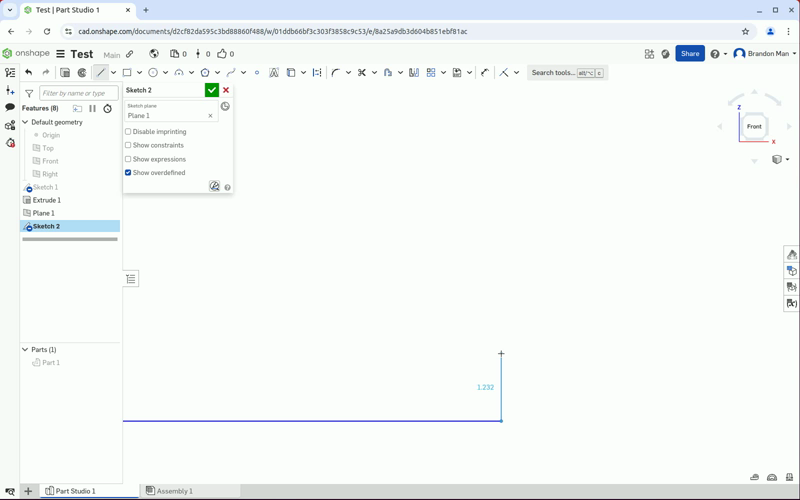
scroll(-6)
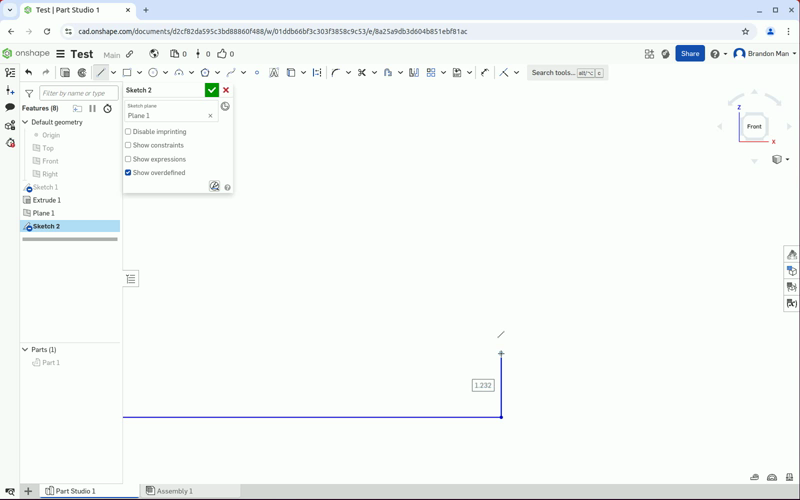
scroll(-6)
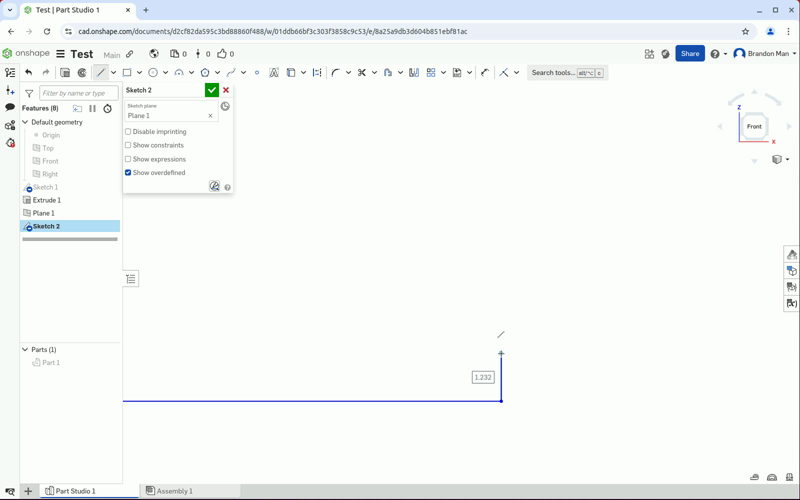
scroll(-6)
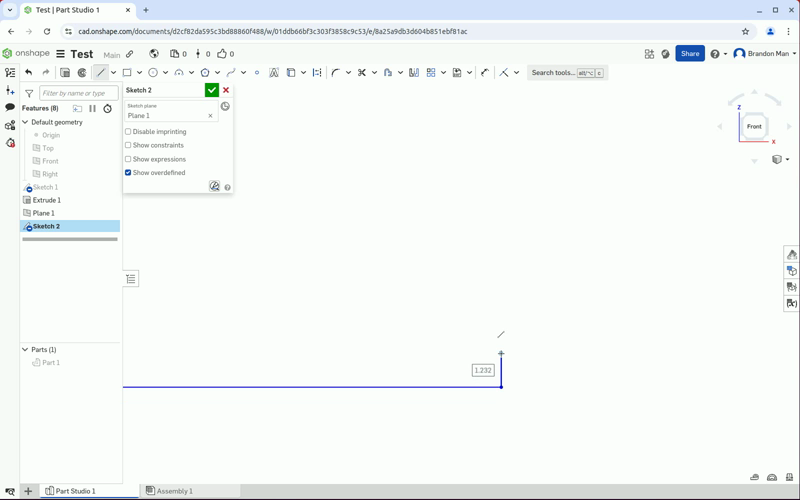
scroll(-6)
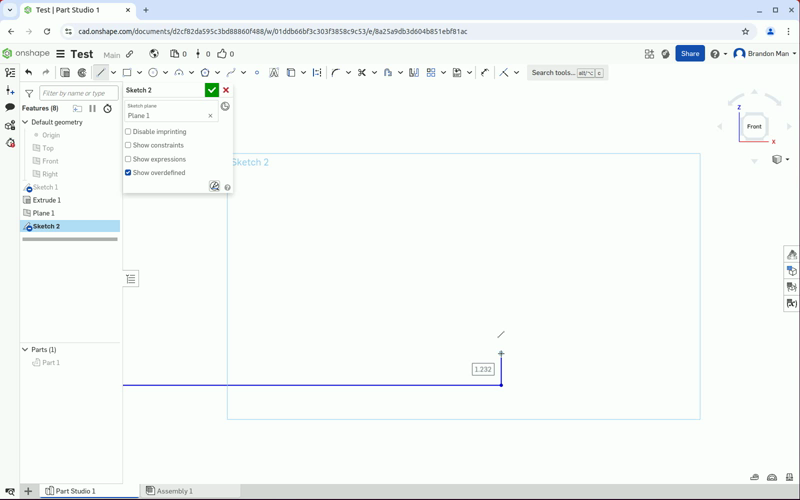
scroll(-6)
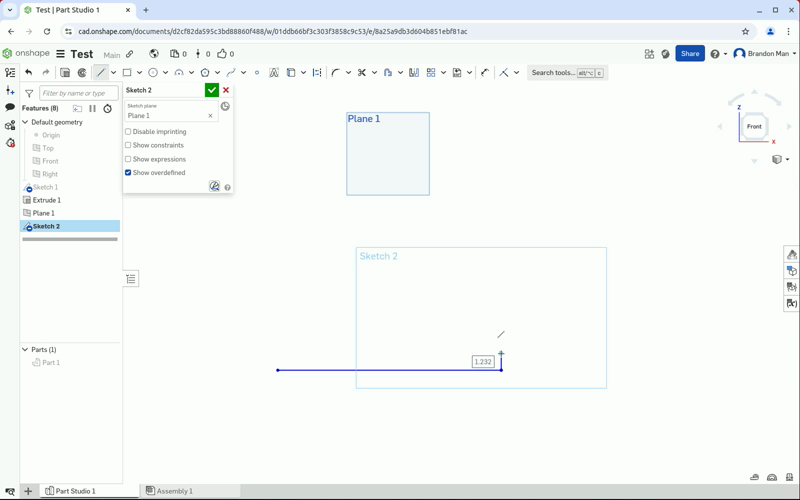
scroll(-6)
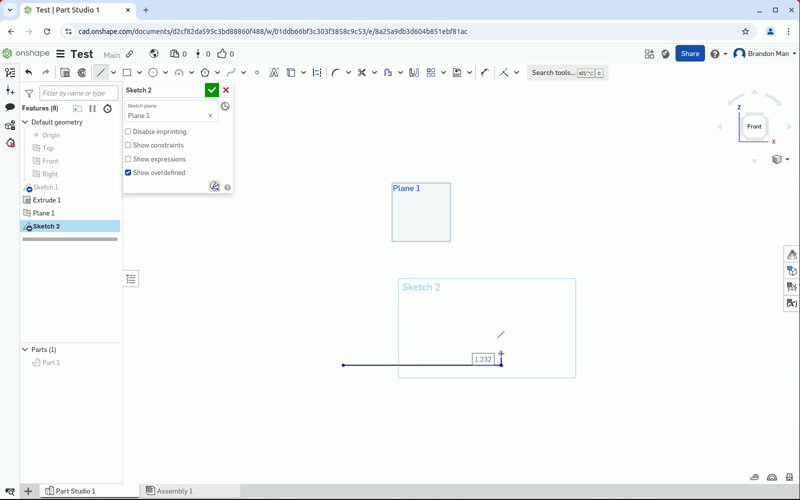
scroll(-6)
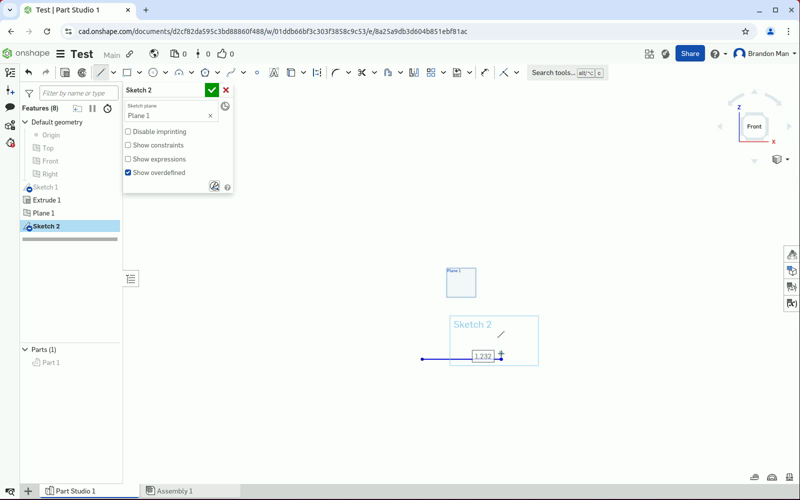
key_up(shift)
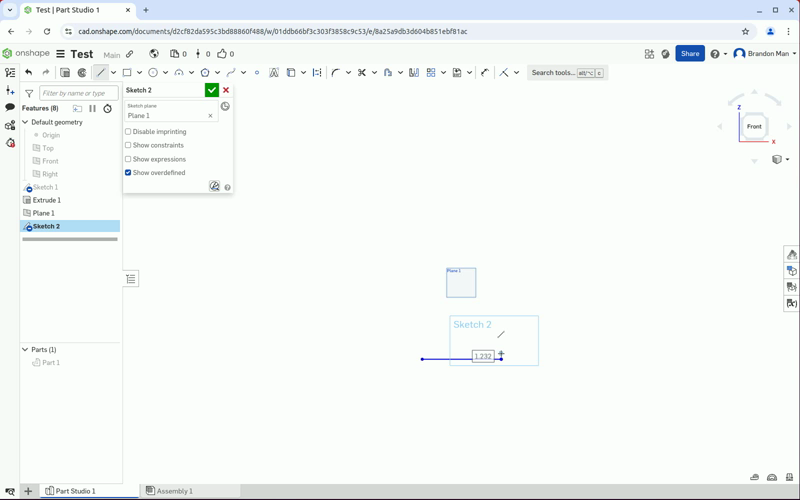
key_down(shift)
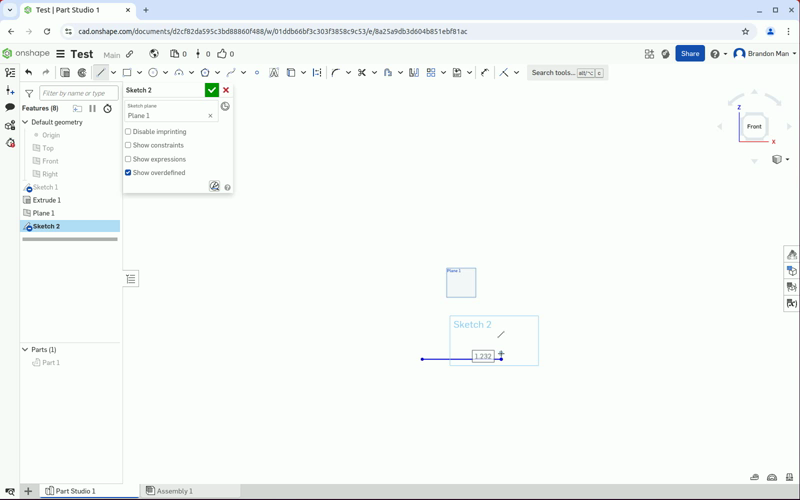
mouse_move(422, 353)
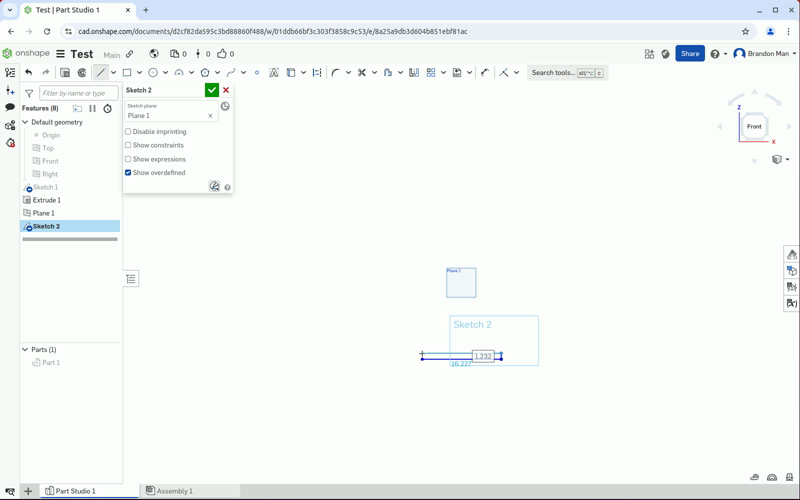
click(422, 353)
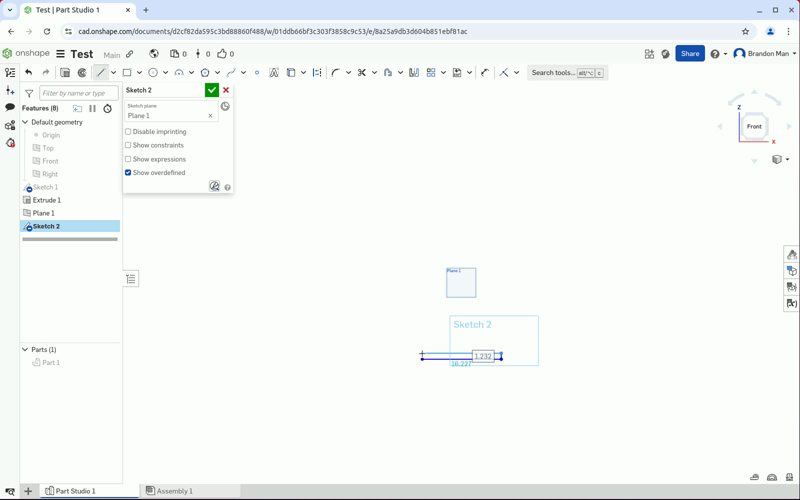
key_up(shift)
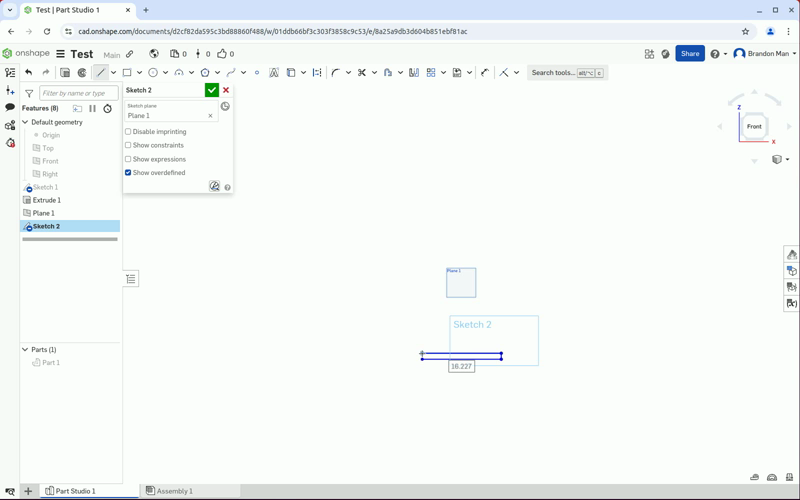
mouse_move(452, 353)
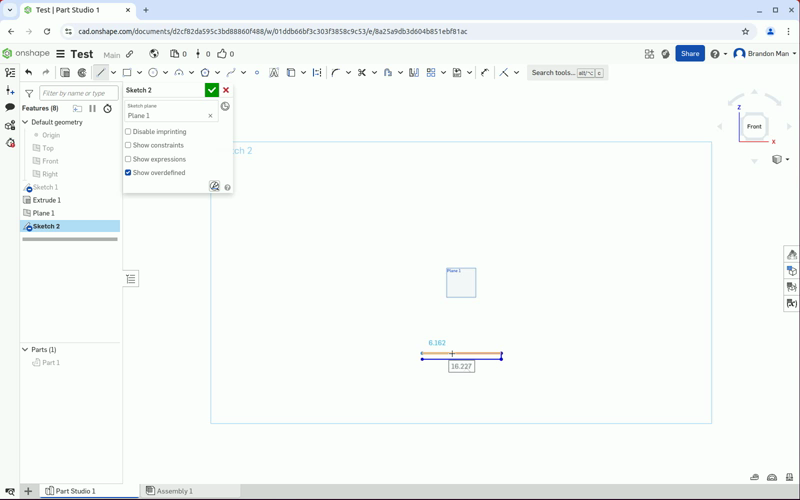
key_down(shift)
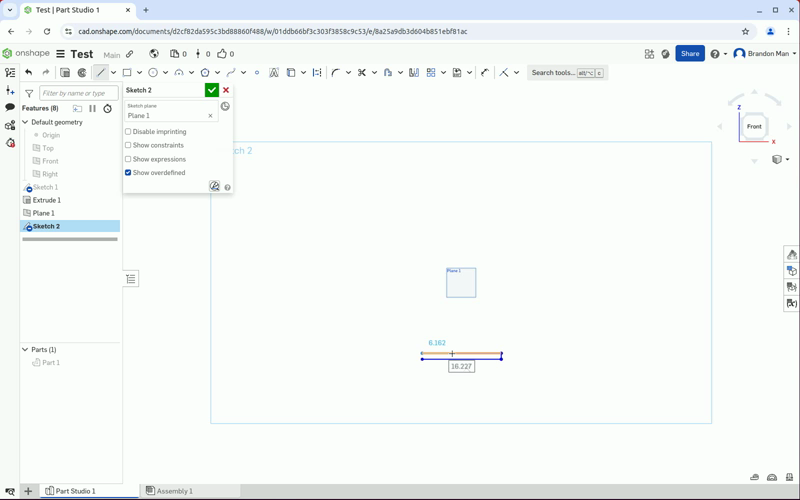
mouse_move(422, 359)
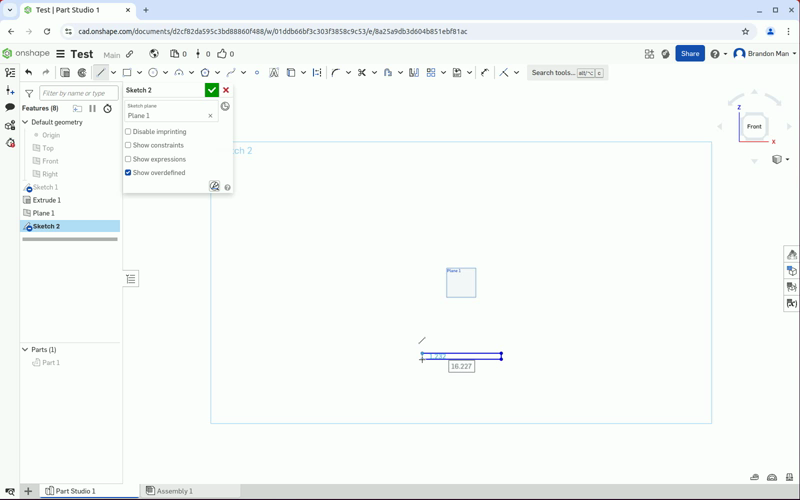
scroll(6)
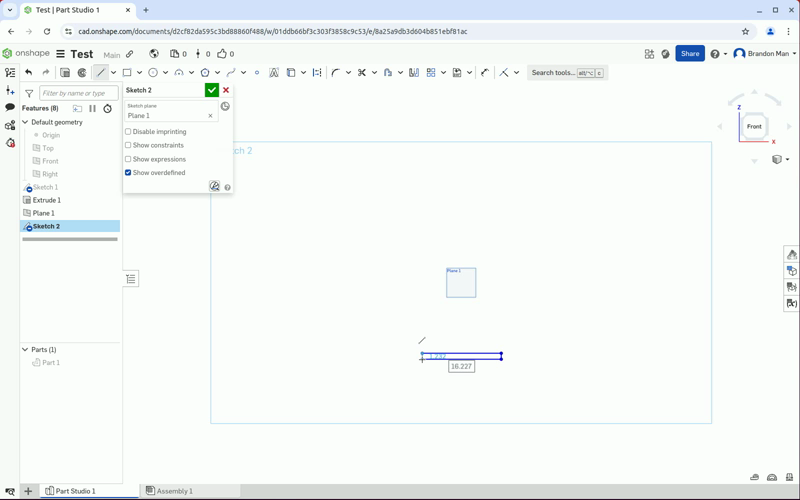
scroll(6)
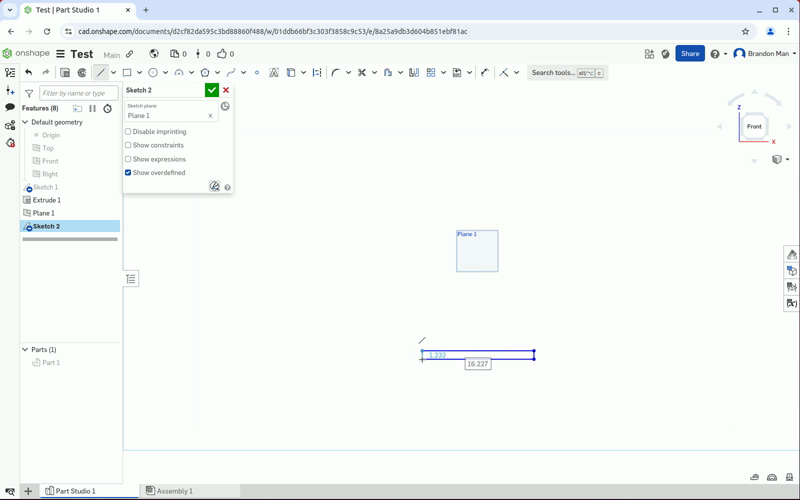
scroll(6)
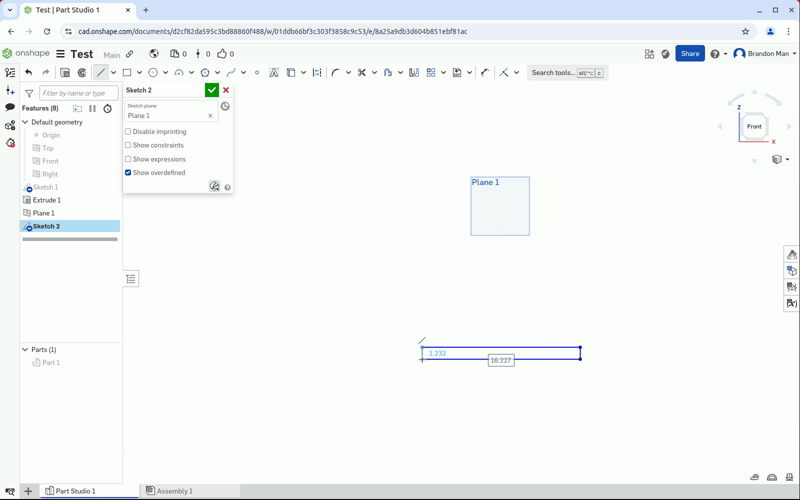
scroll(6)
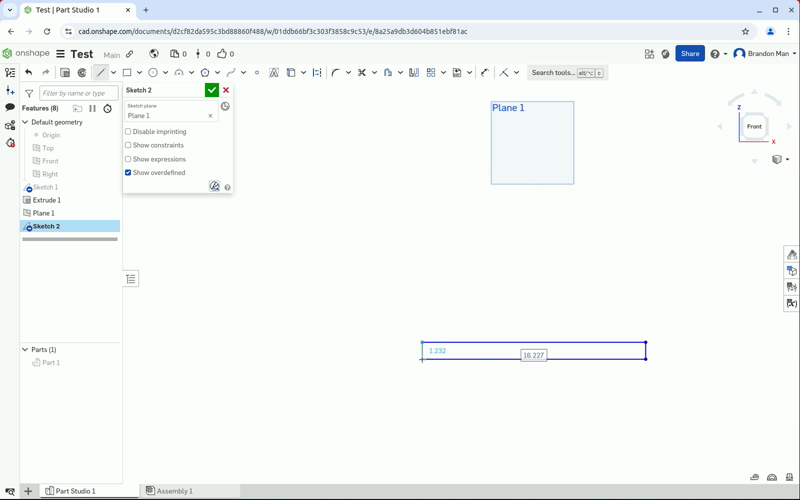
scroll(6)
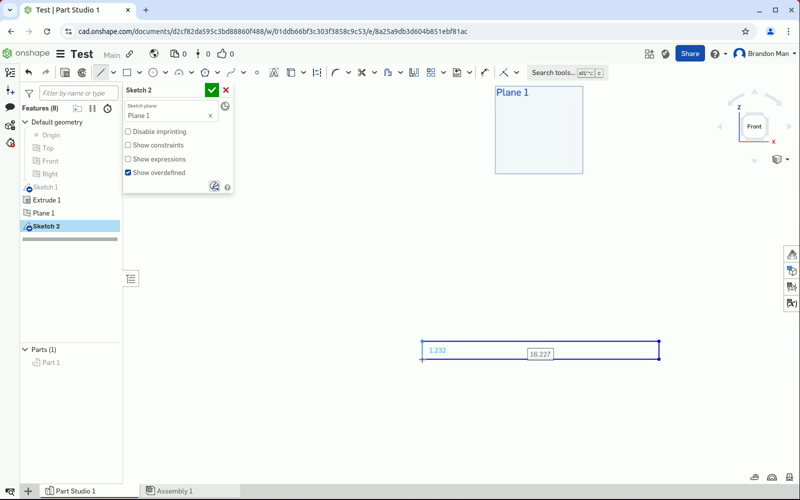
scroll(6)
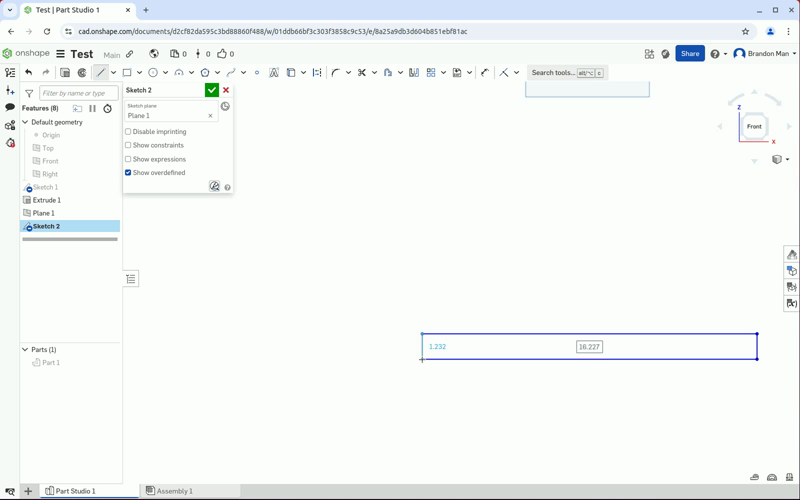
scroll(6)
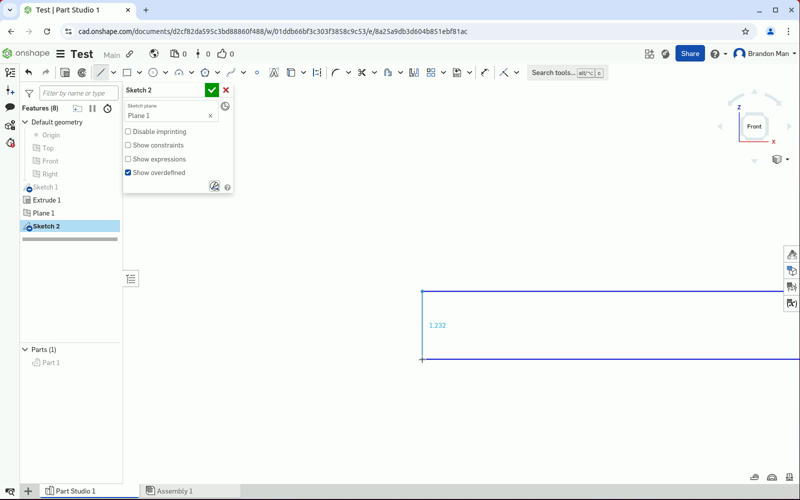
key_up(shift)
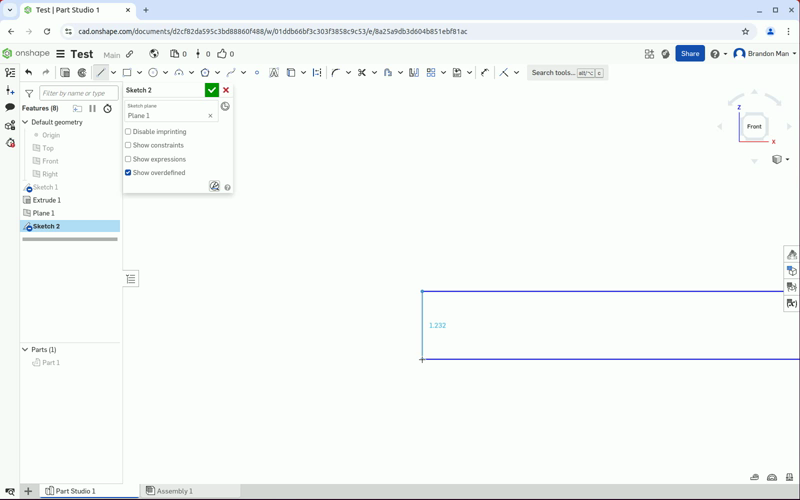
click(422, 359)
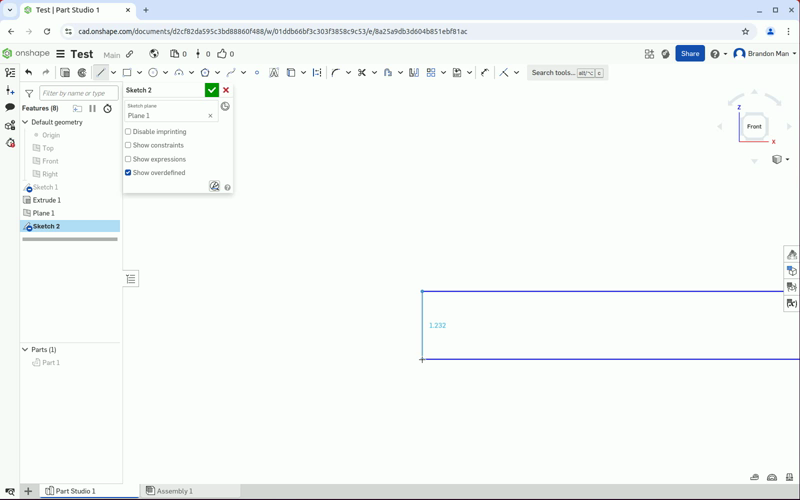
scroll(-6)
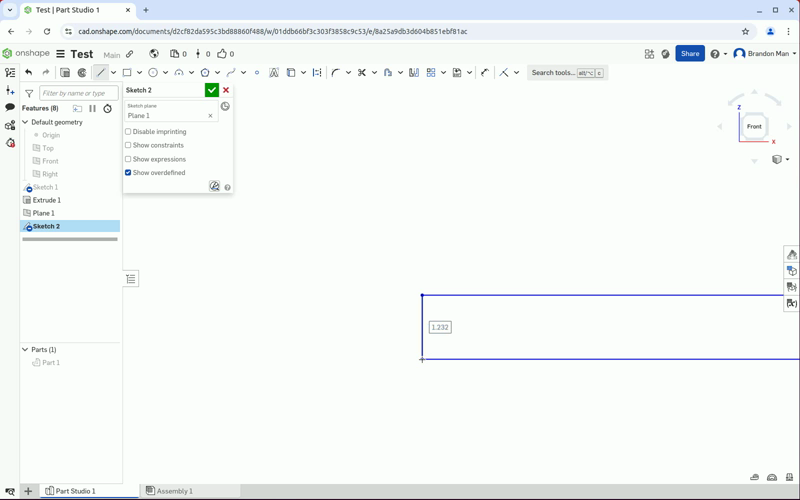
scroll(-6)
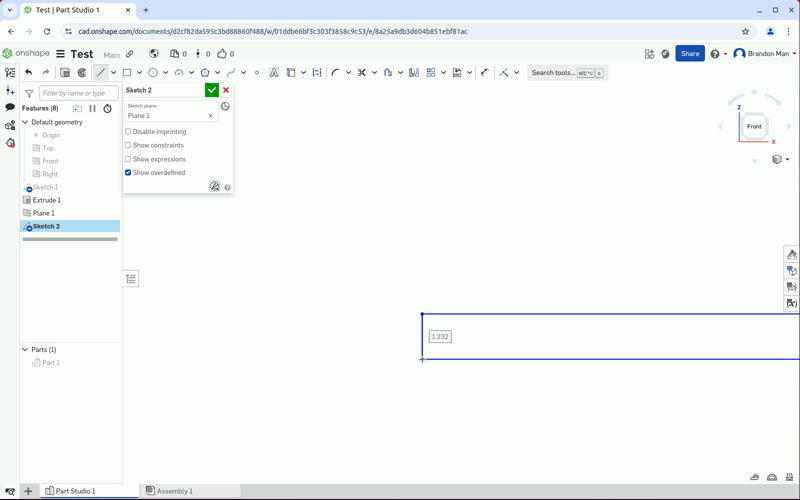
scroll(-6)
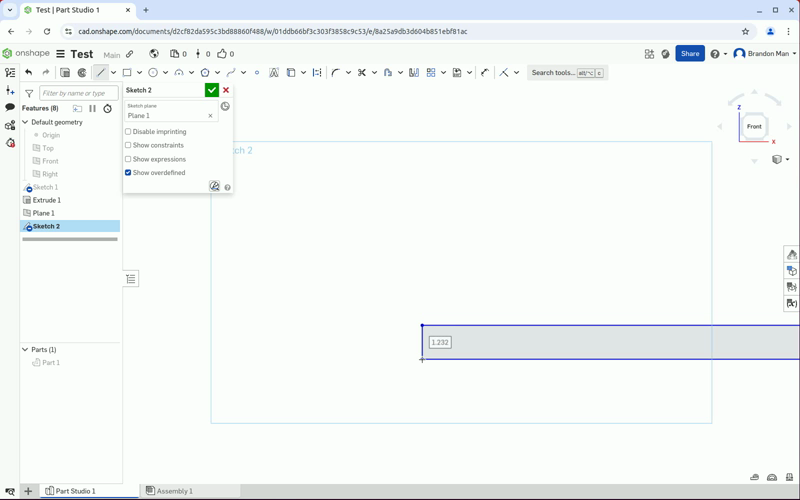
scroll(-6)
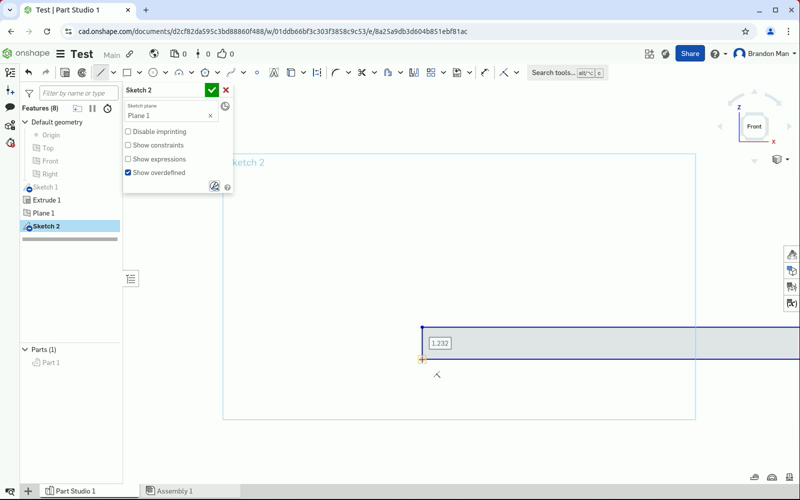
scroll(-6)
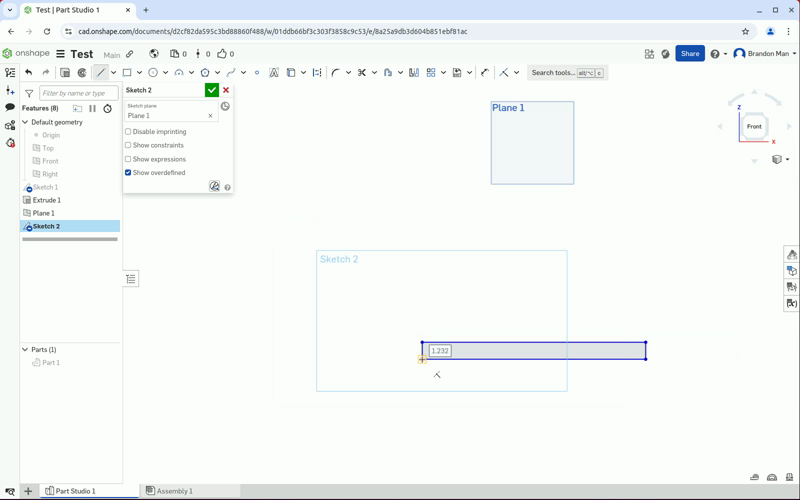
scroll(-6)
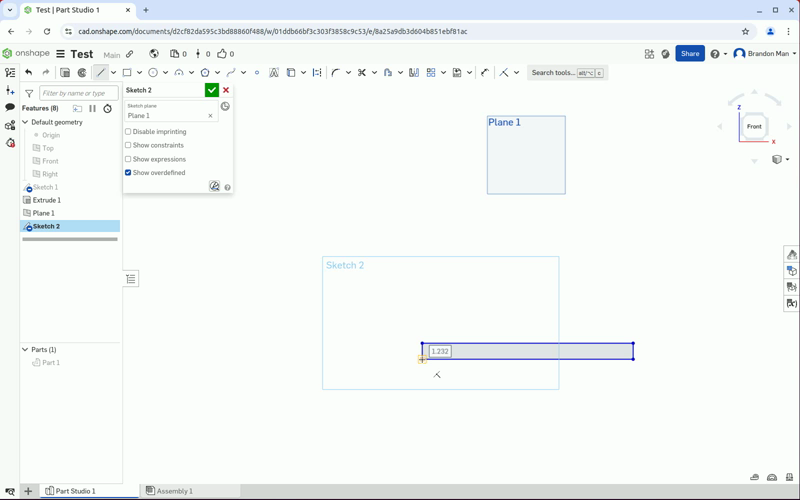
scroll(-6)
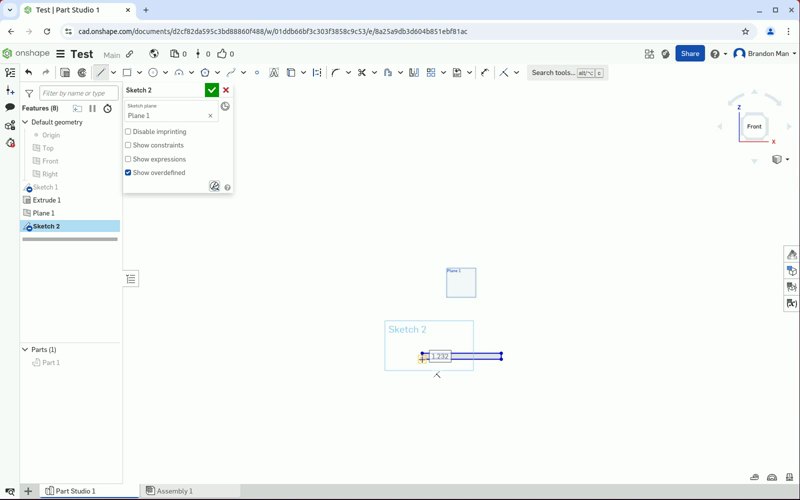
key(esc)
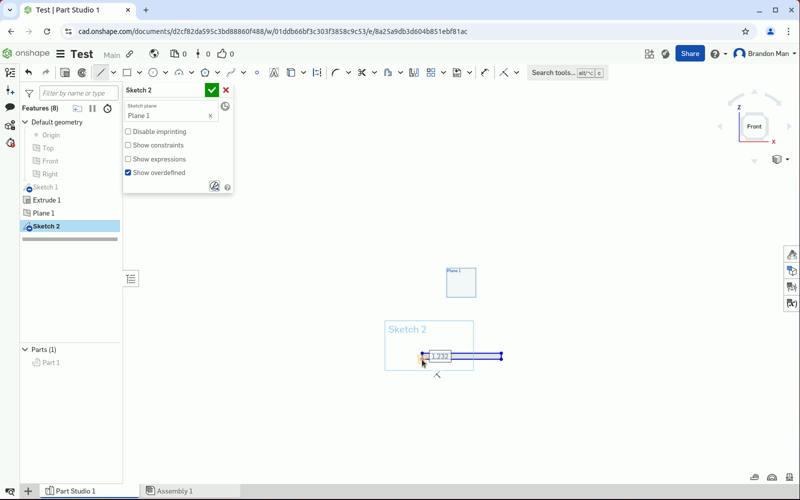
mouse_move(483, 357)
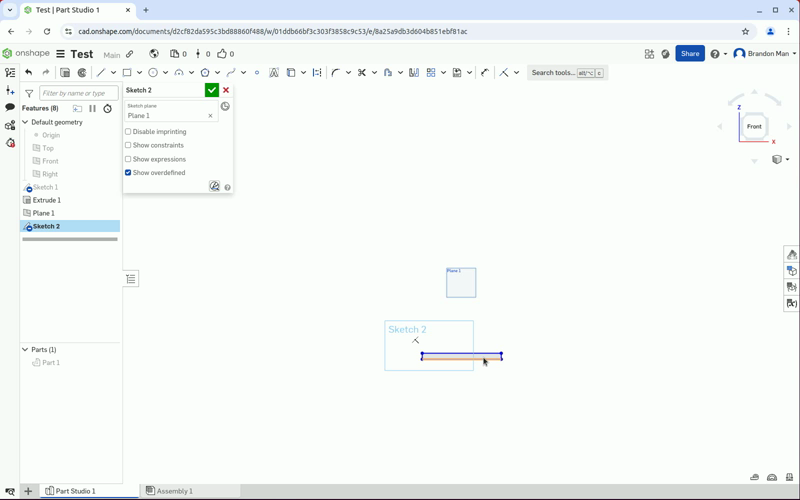
scroll(6)
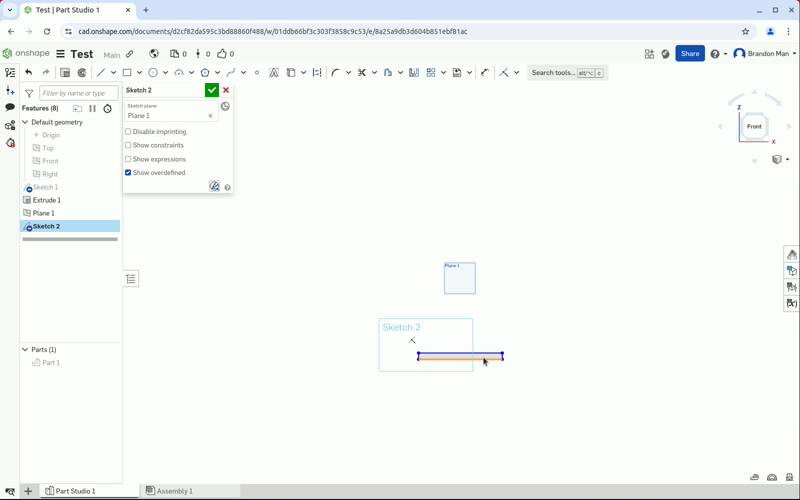
scroll(6)
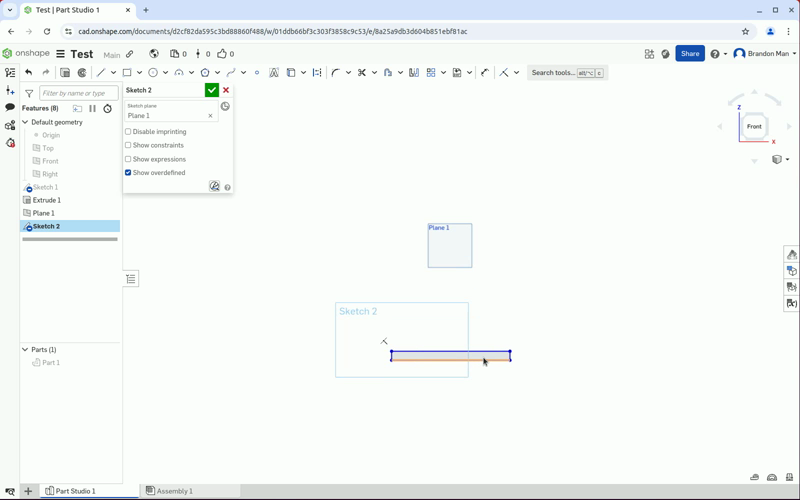
scroll(6)
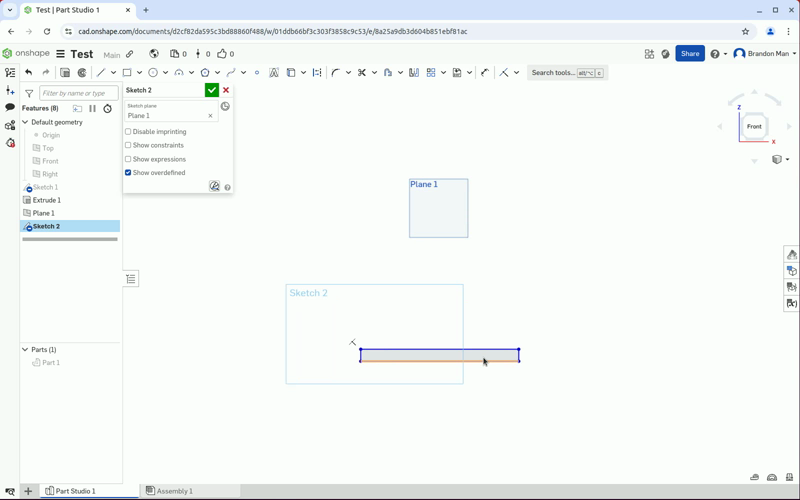
scroll(6)
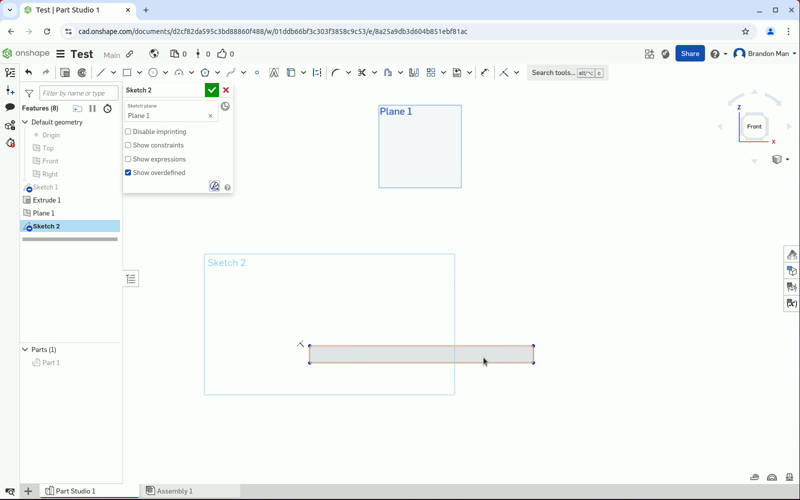
scroll(6)
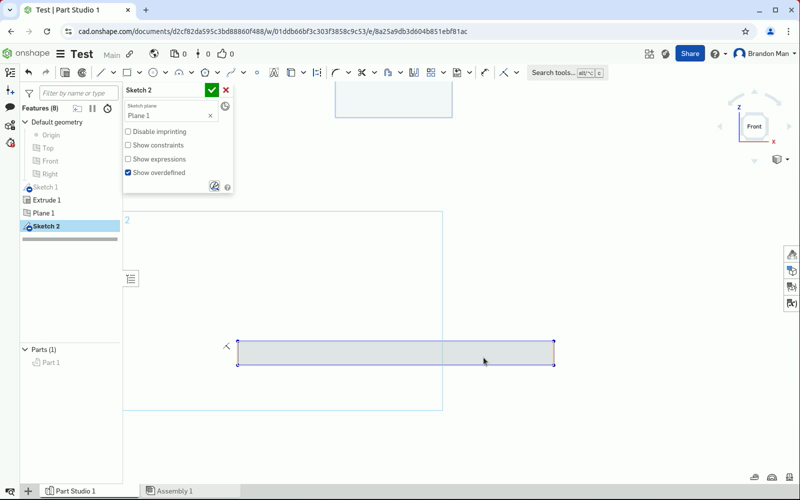
scroll(6)
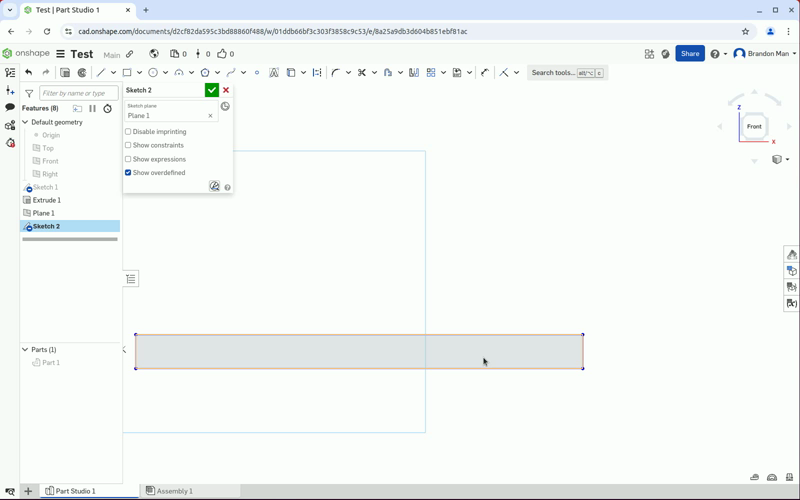
scroll(6)
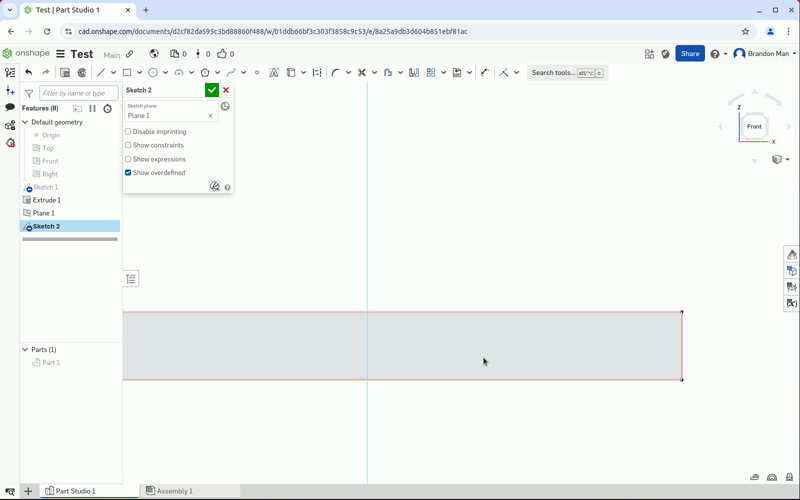
click(483, 357)
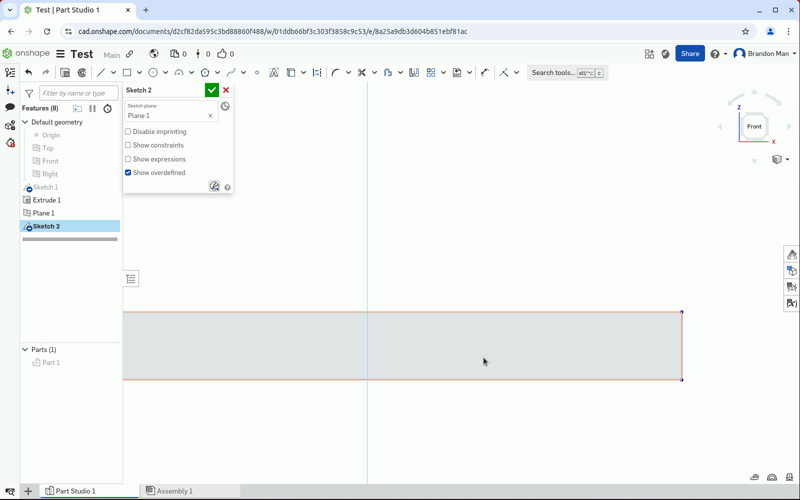
scroll(-6)
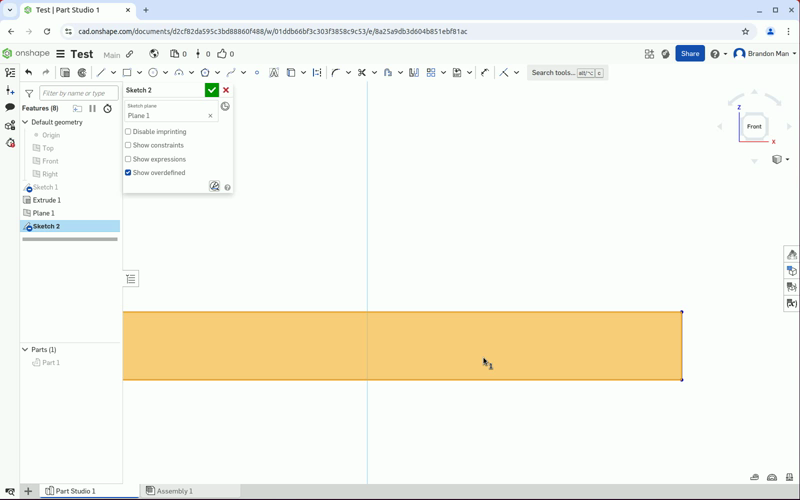
scroll(-6)
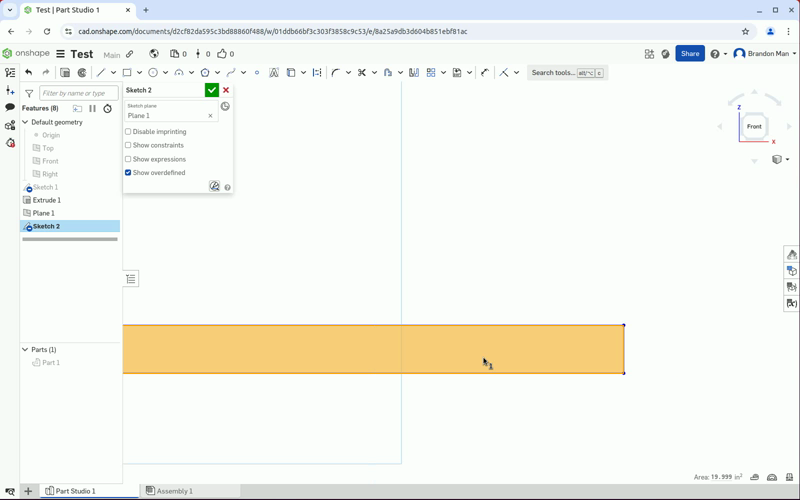
scroll(-6)
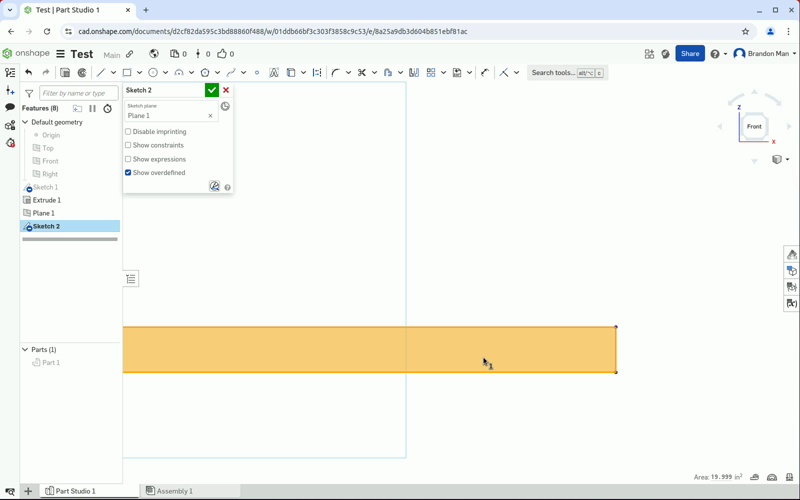
scroll(-6)
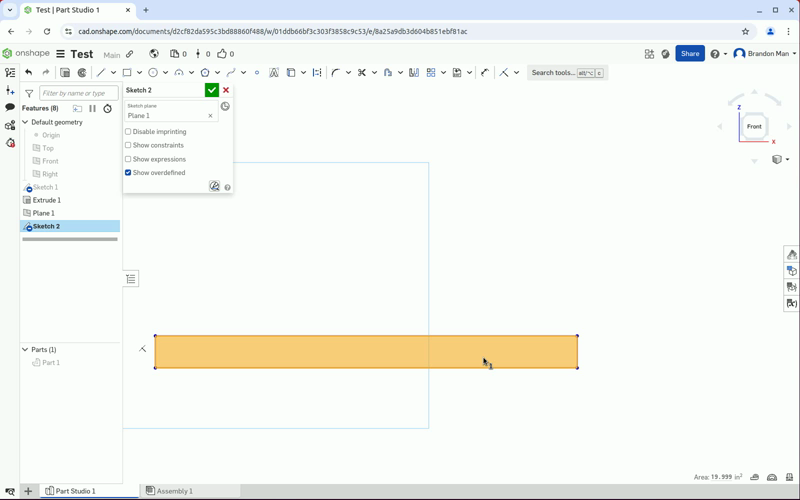
scroll(-6)
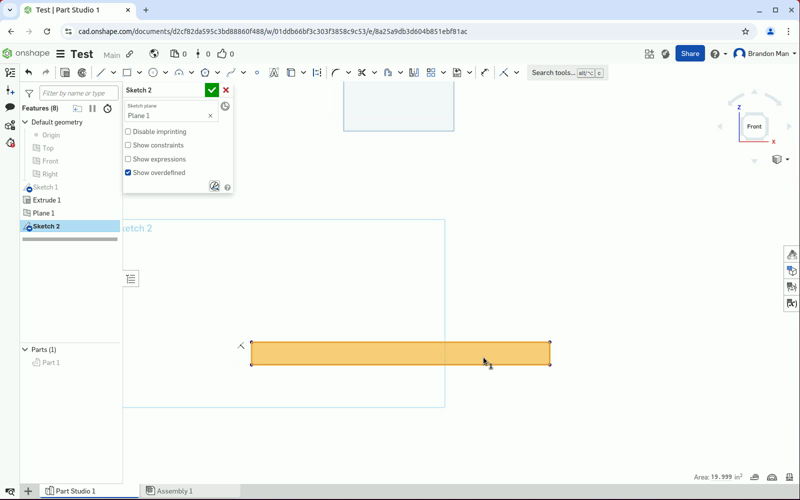
scroll(-6)
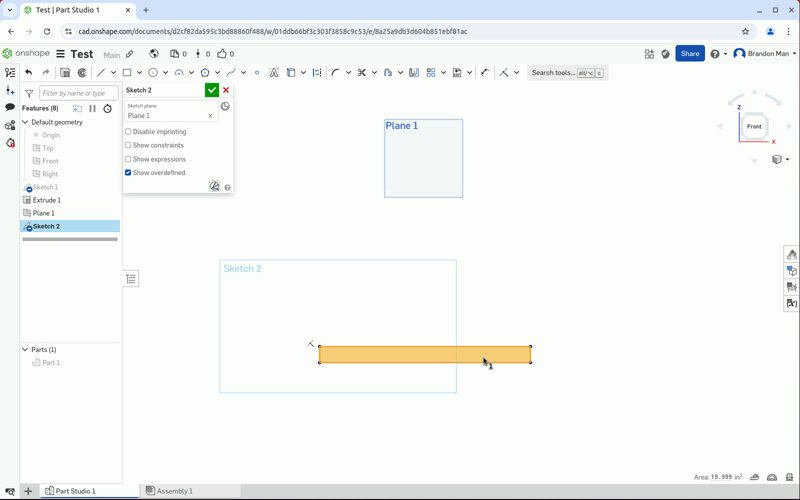
scroll(-6)
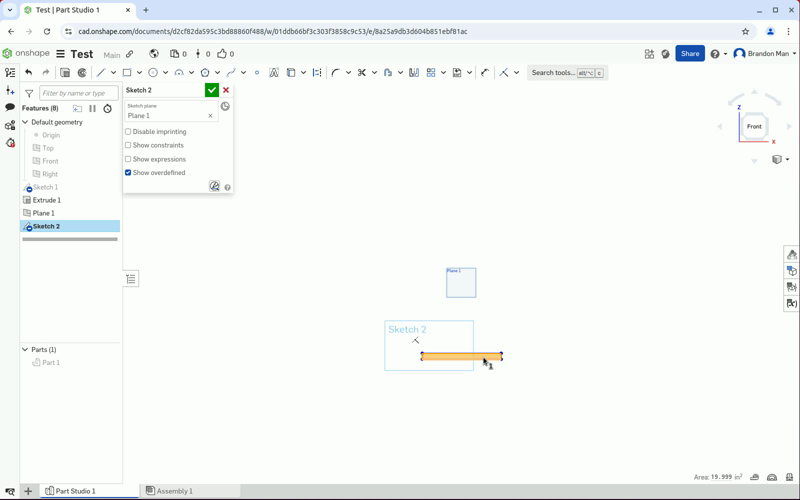
mouse_move(73, 352)
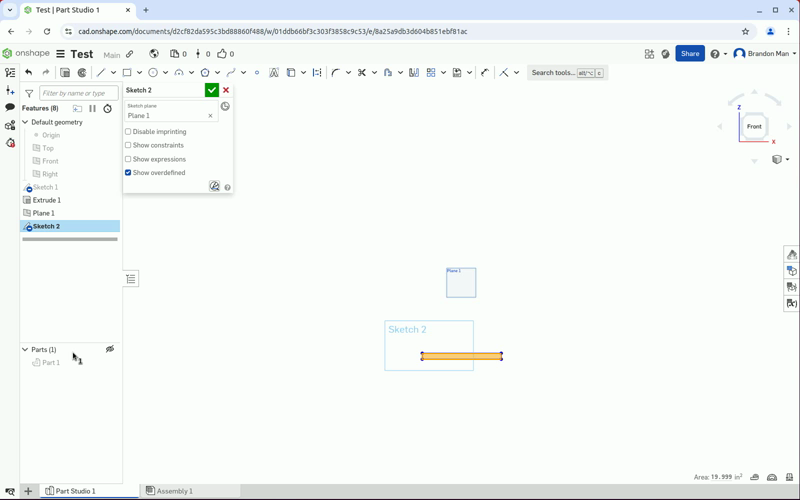
key(shift+y)
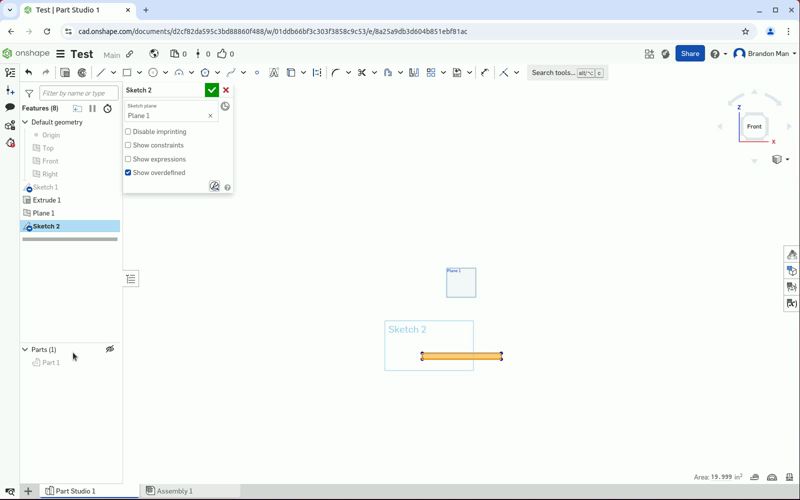
key(shift+e)
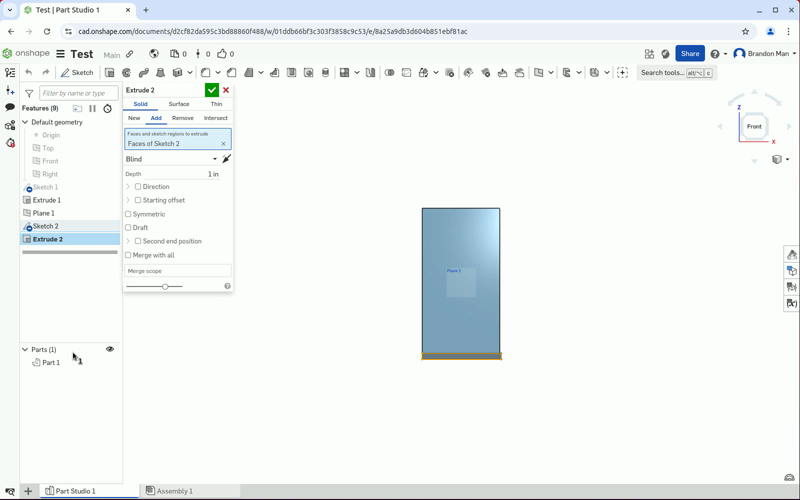
mouse_move(143, 106)
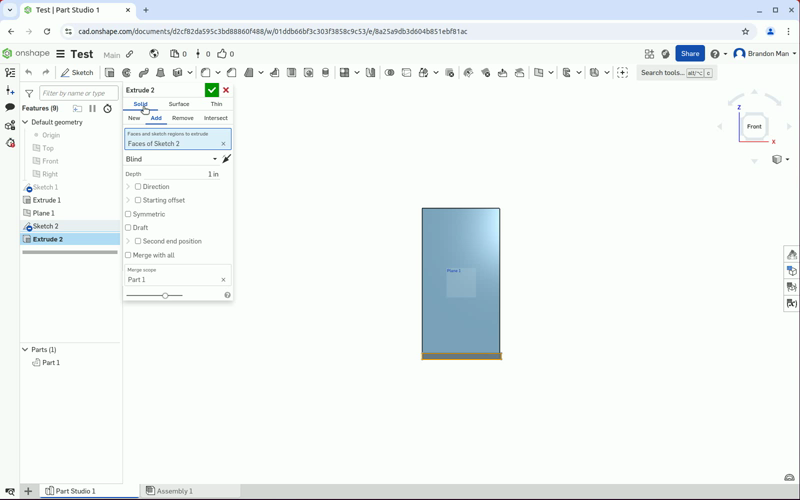
click(143, 106)
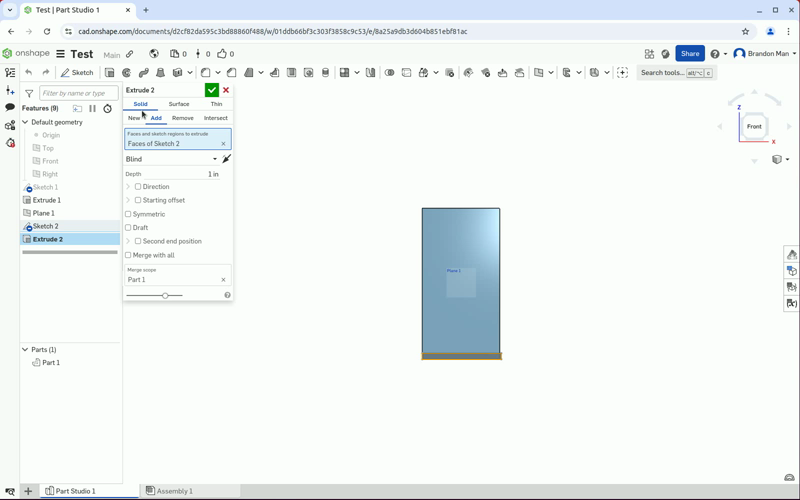
mouse_move(137, 120)
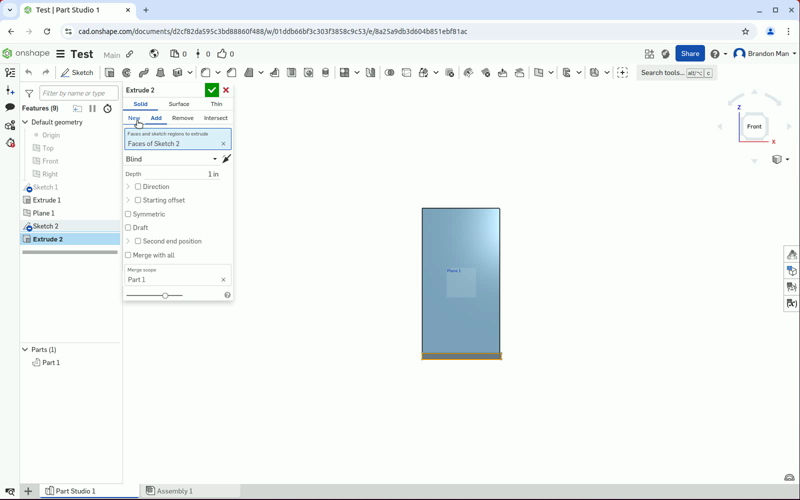
click(137, 120)
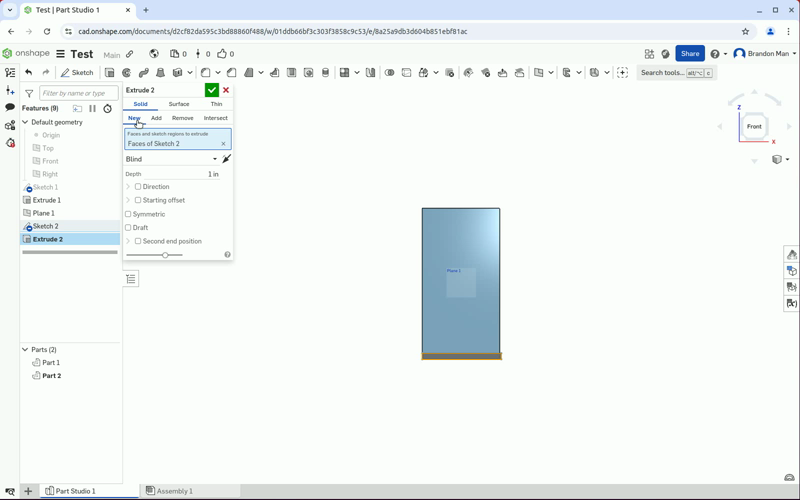
key(tab, 4)
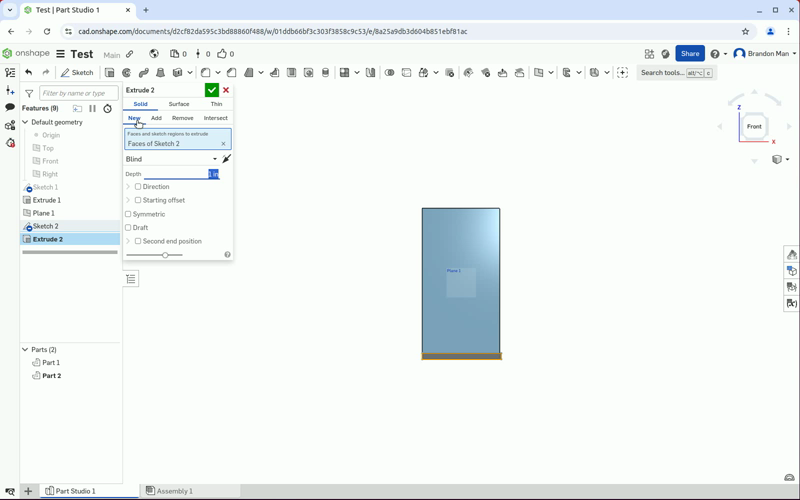
text(12.758)
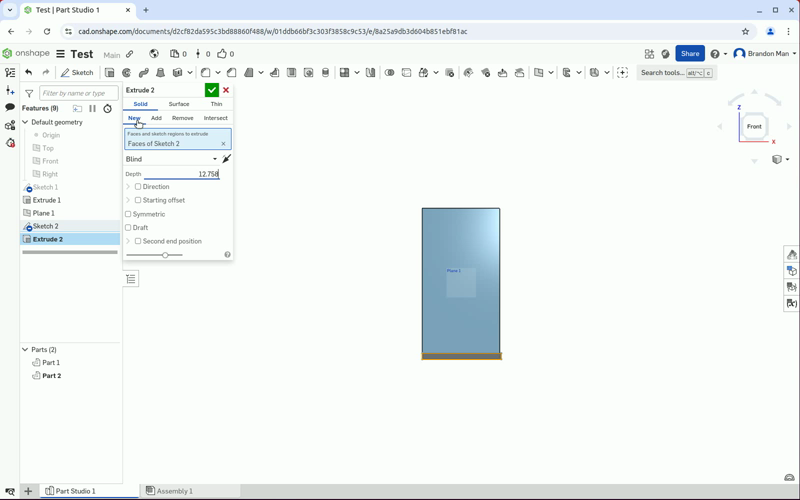
key(enter)
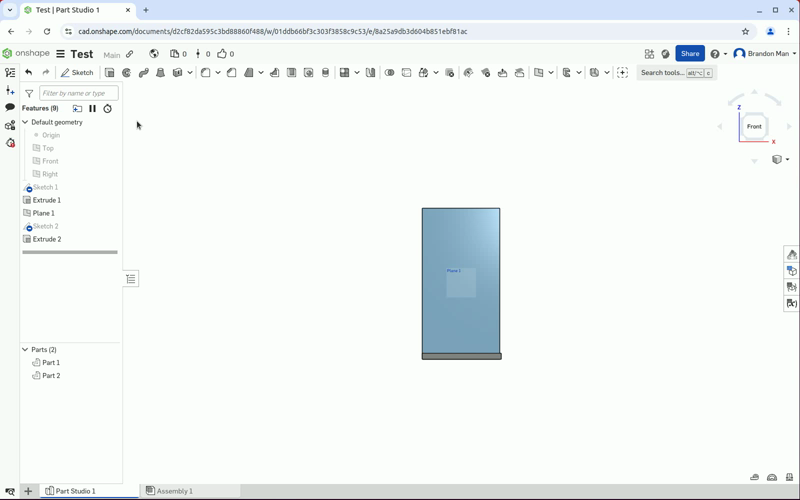
key(shift+h)
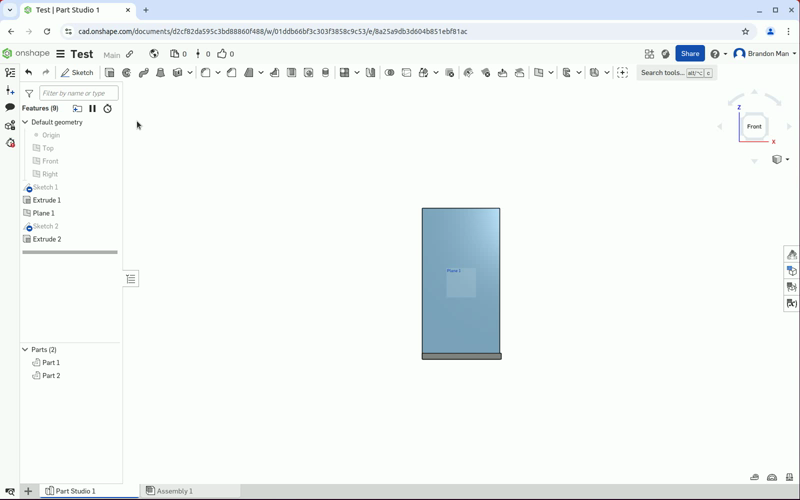
key(shift+h)
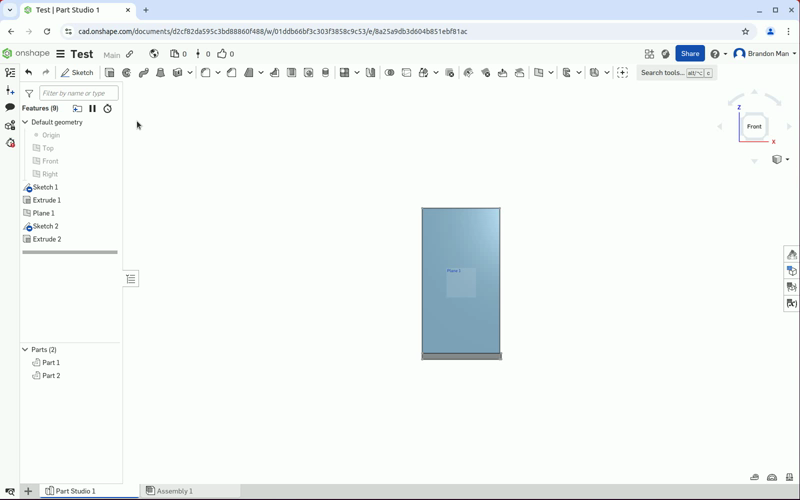
key(shift+7)
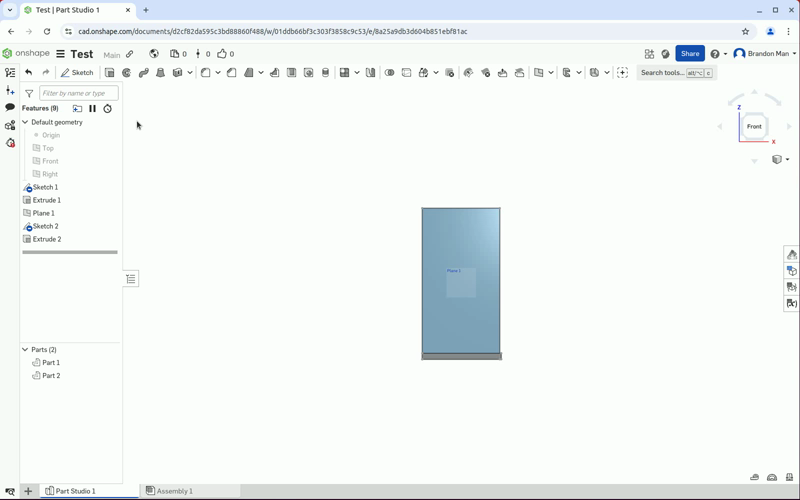
key(left, 2)
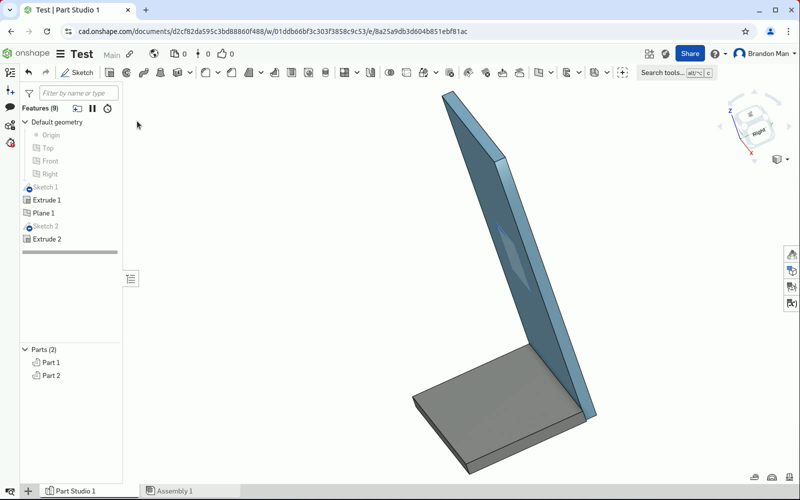
key(down, 2)
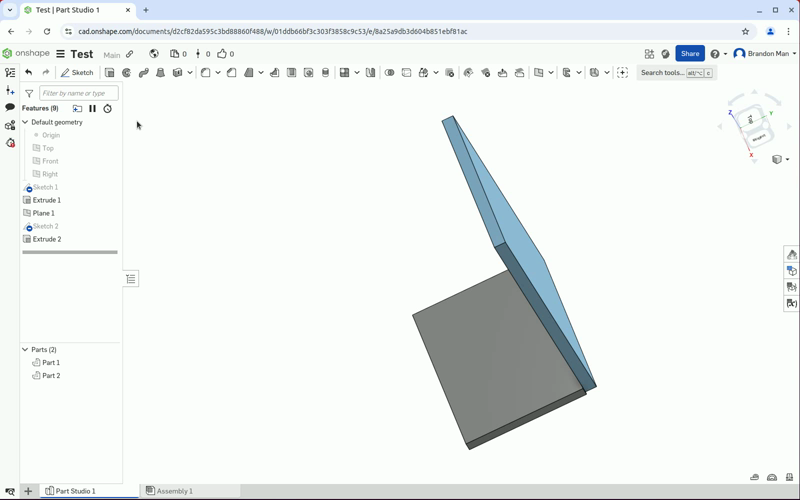
key(up, 2)
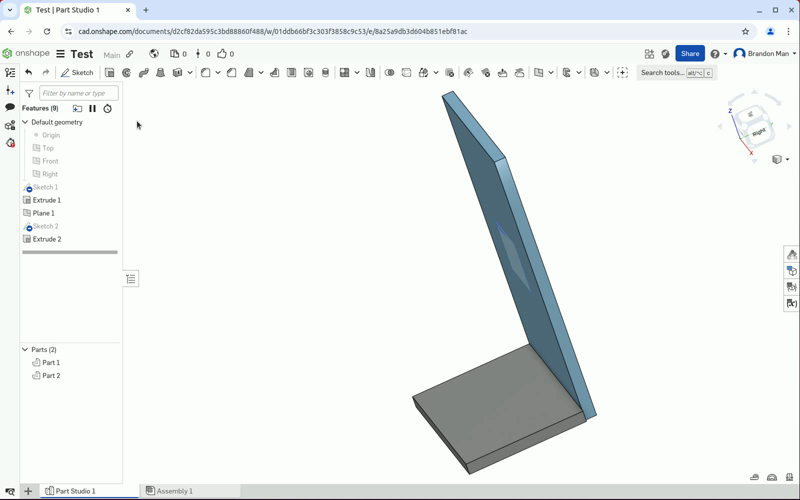
key(right, 2)
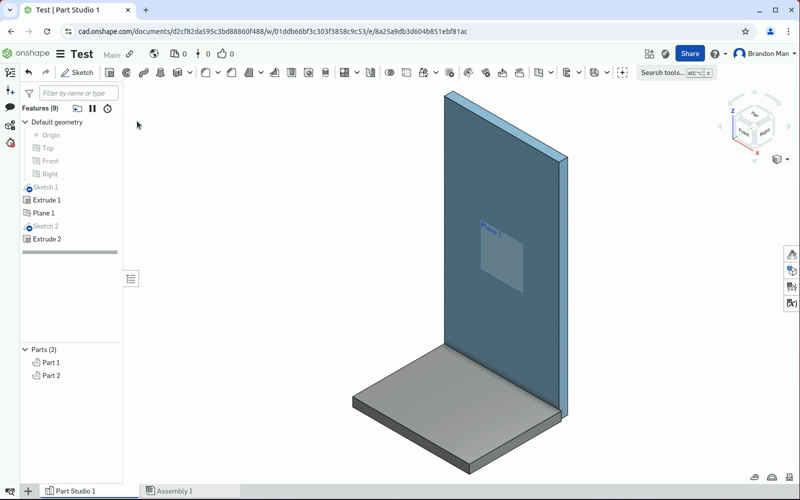
mouse_move(73, 189)
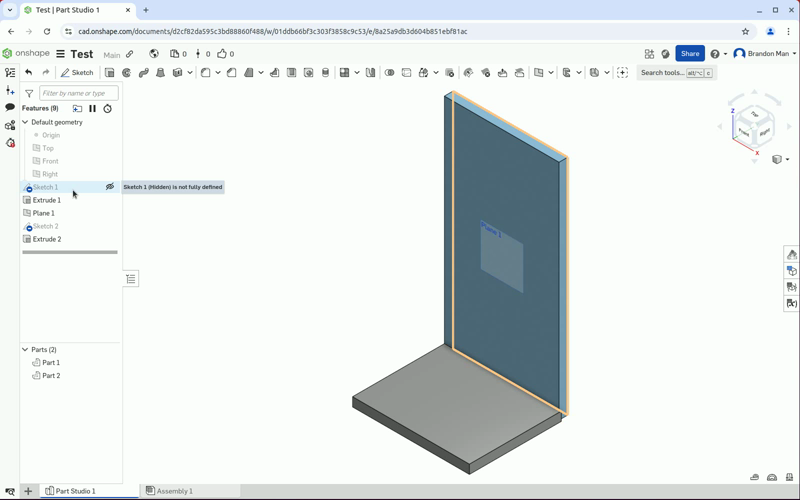
click(73, 189)